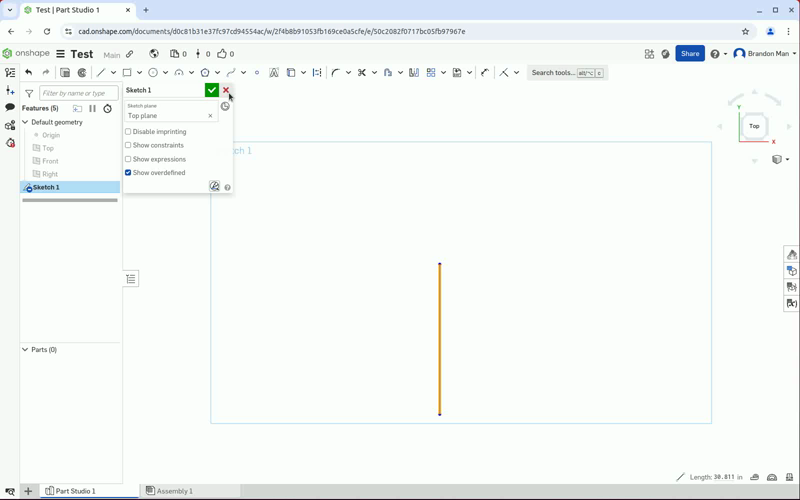
key(shift+h)
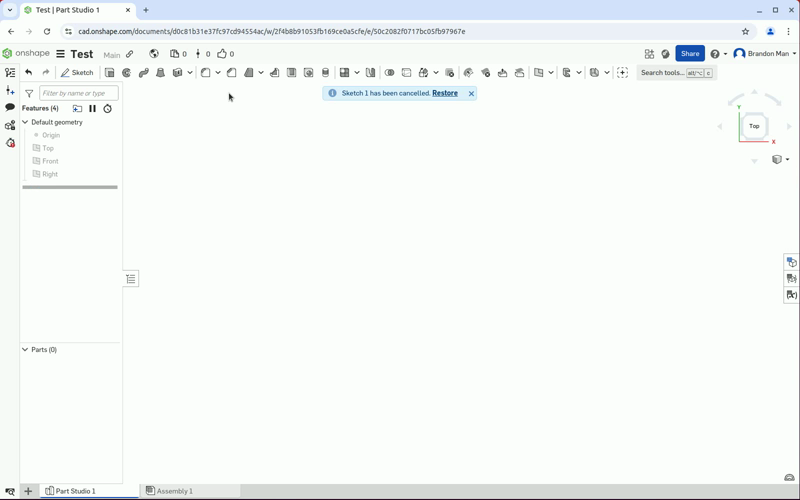
mouse_move(73, 352)
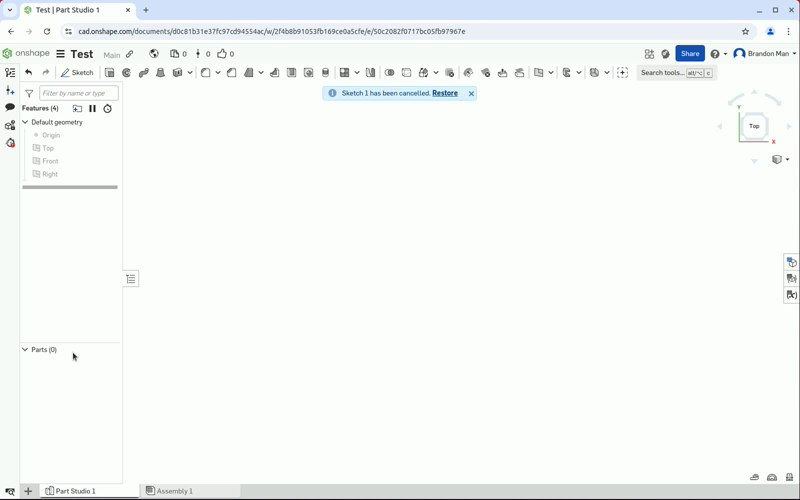
key(y)
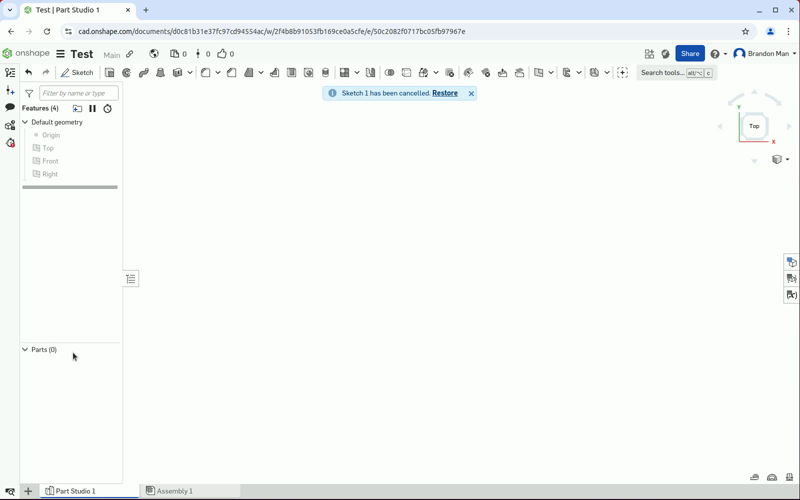
key(shift+p)
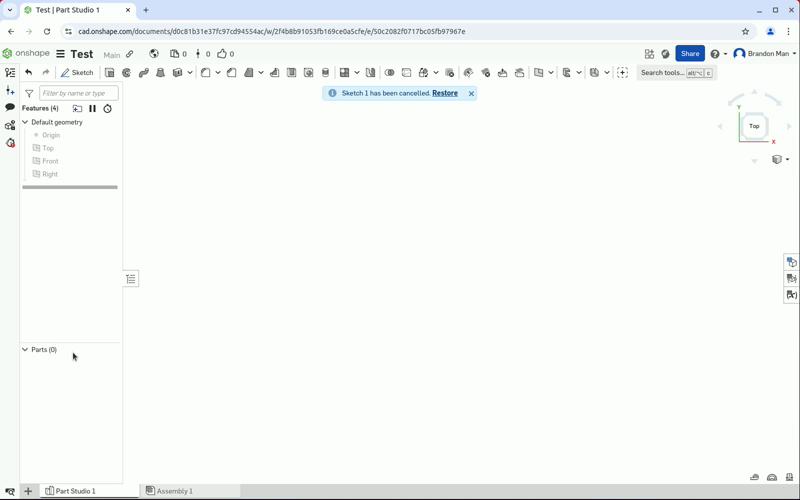
key(space)
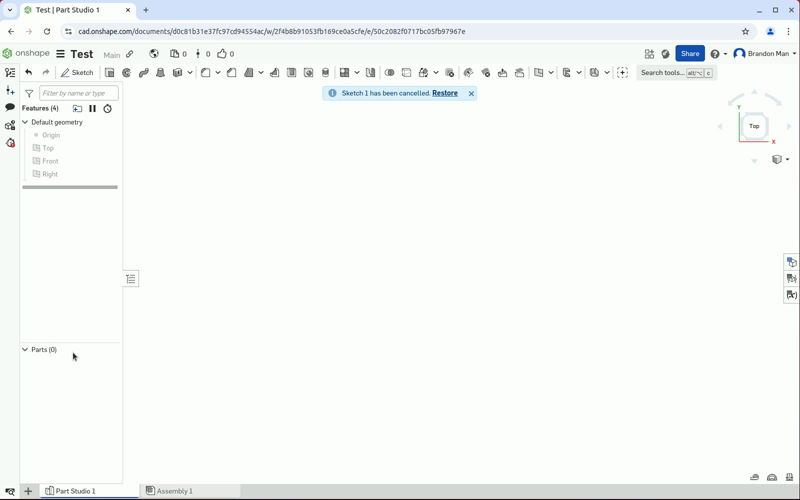
key_down(shift)
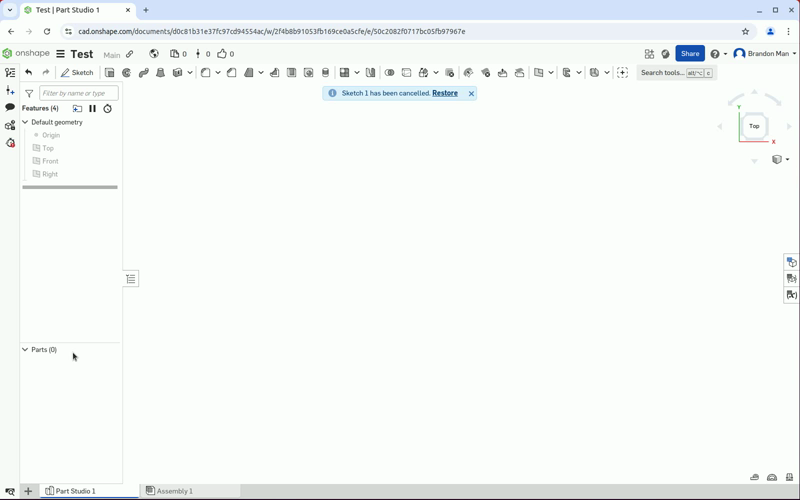
key(up)
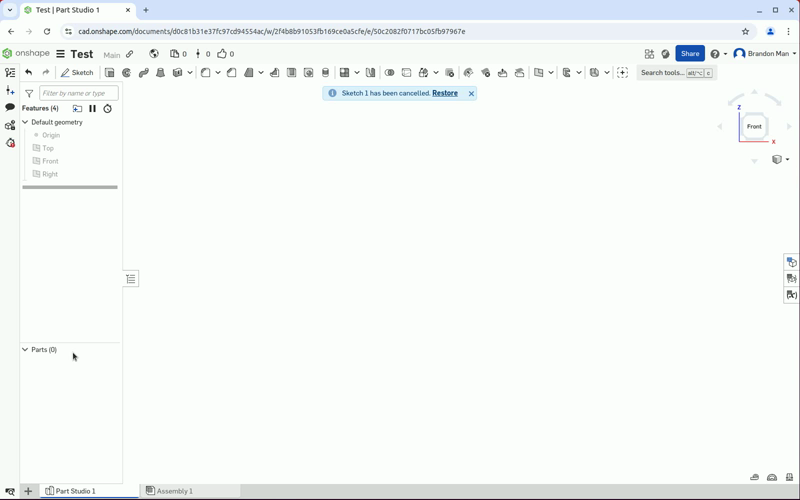
key_up(shift)
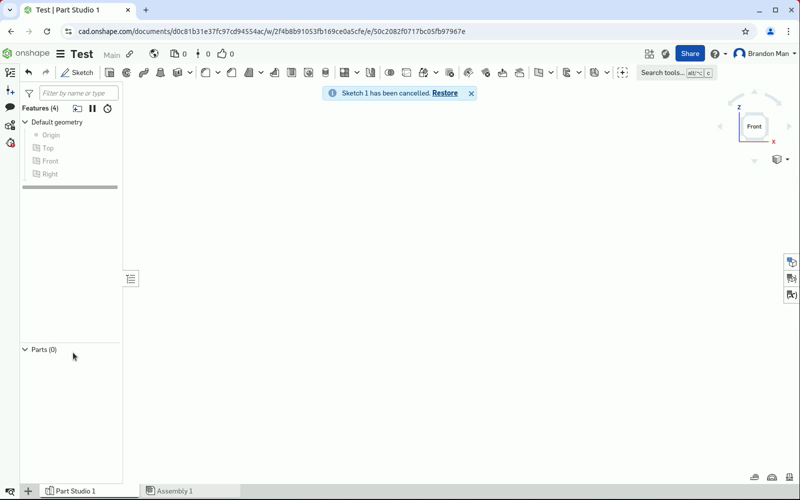
mouse_move(73, 352)
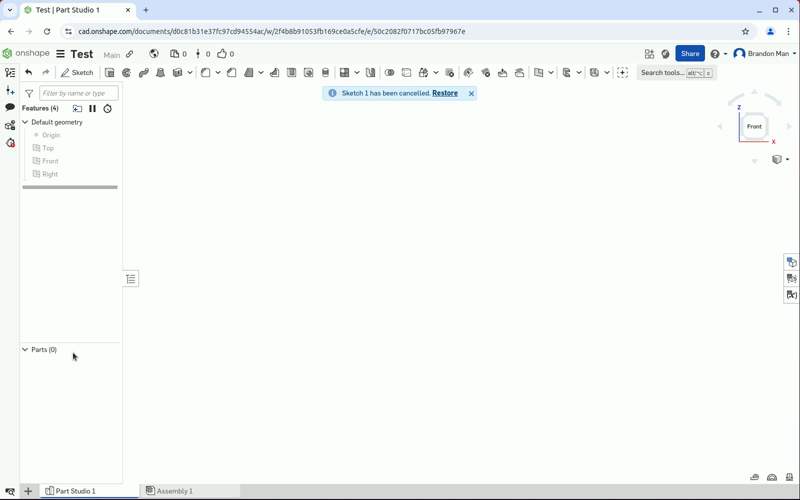
key(shift+y)
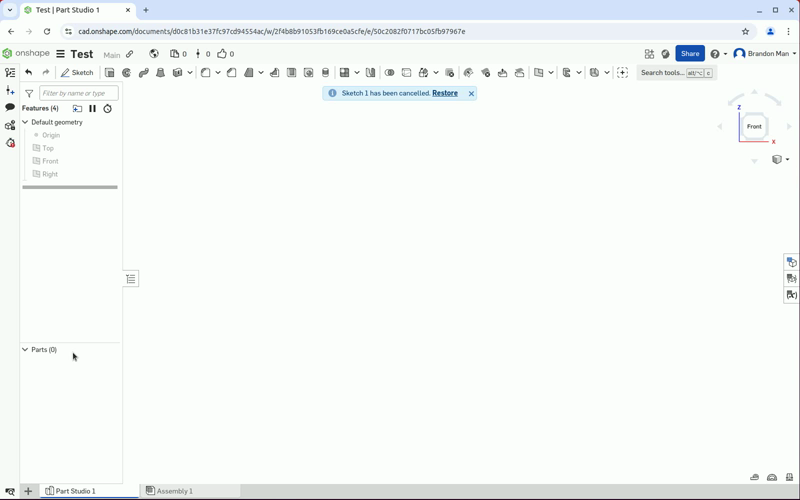
key(shift+s)
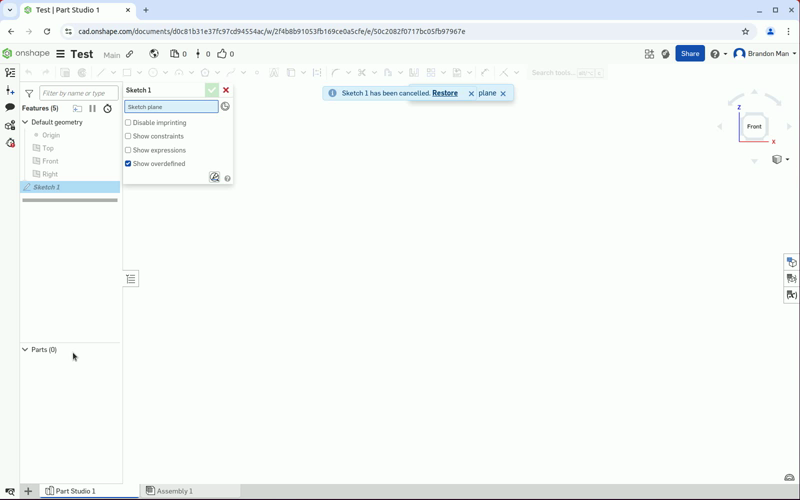
mouse_move(73, 163)
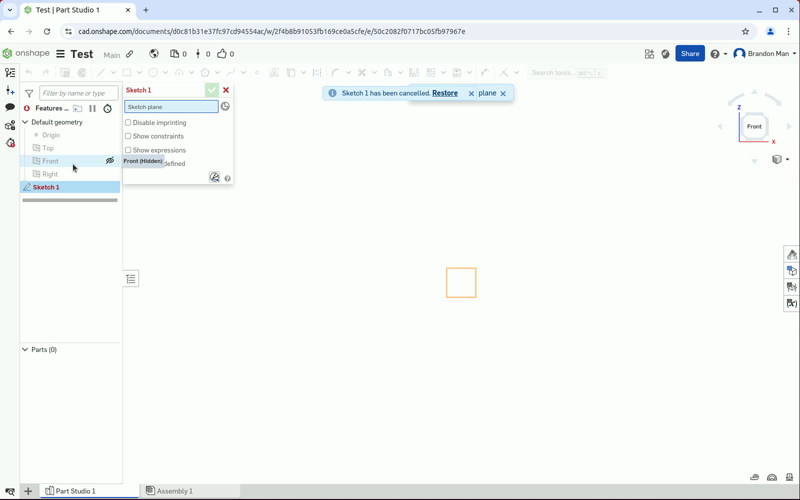
click(73, 163)
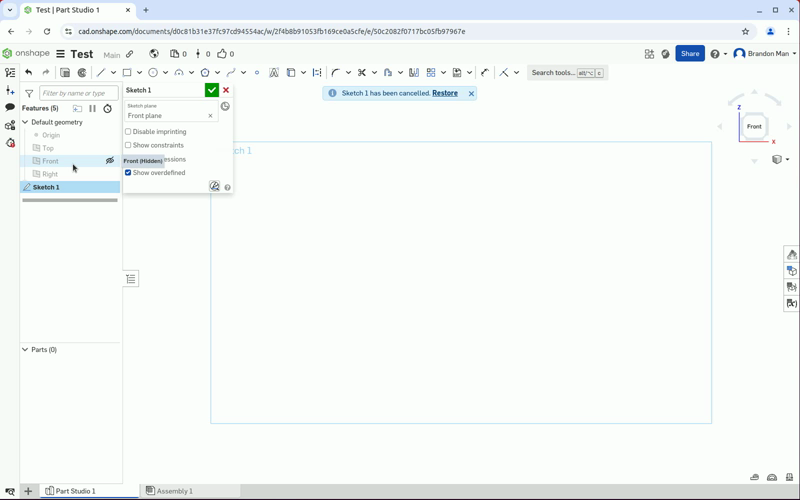
mouse_move(73, 352)
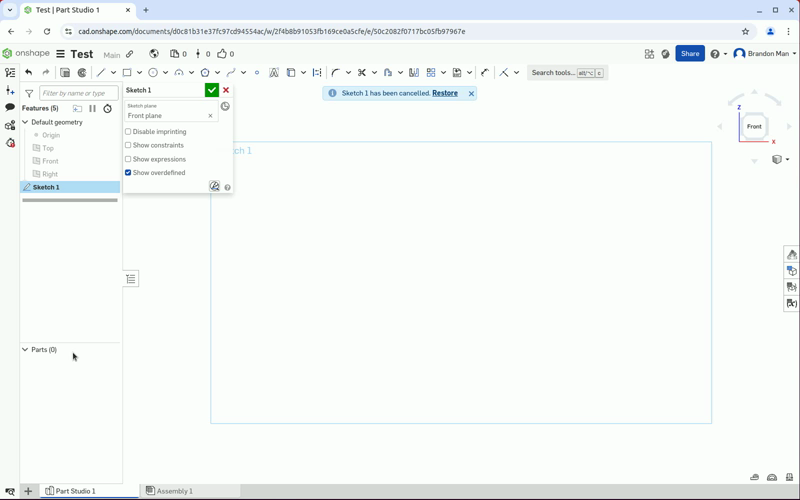
key(y)
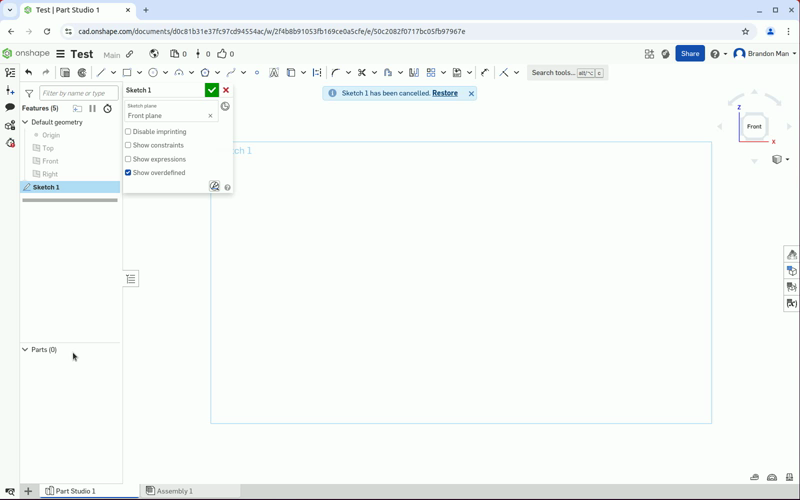
key(l)
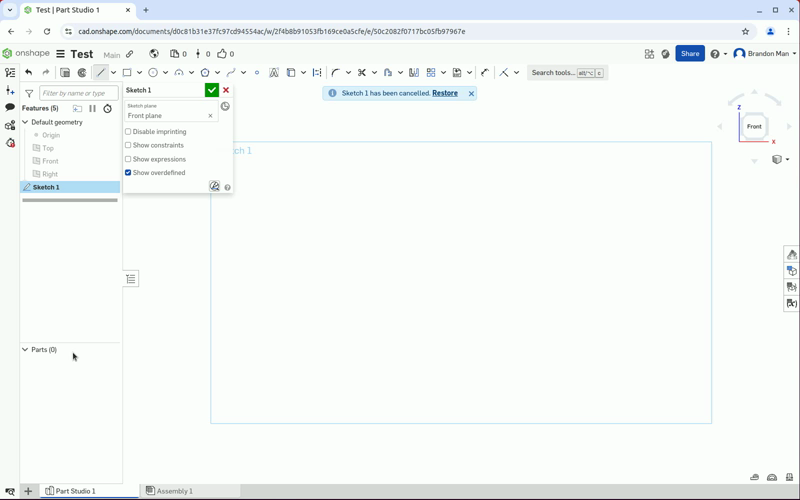
key_down(shift)
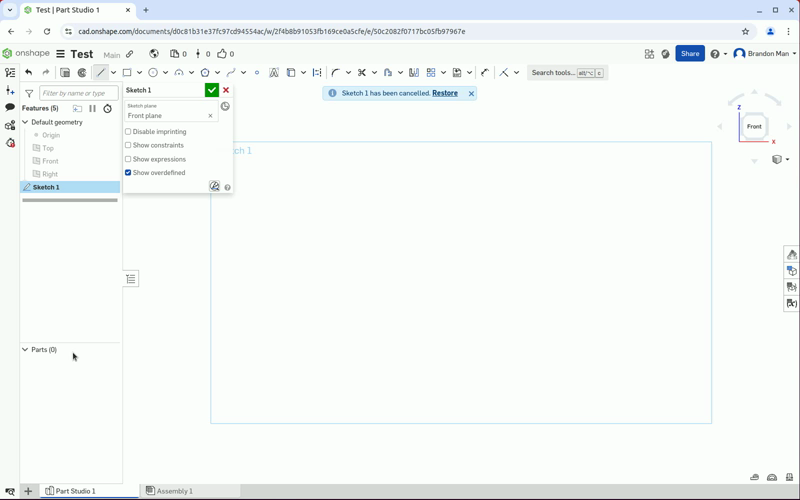
mouse_move(460, 282)
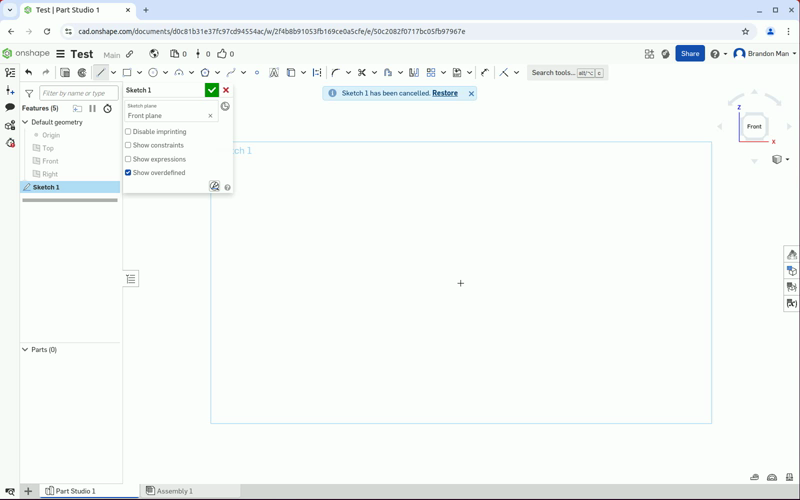
click(460, 282)
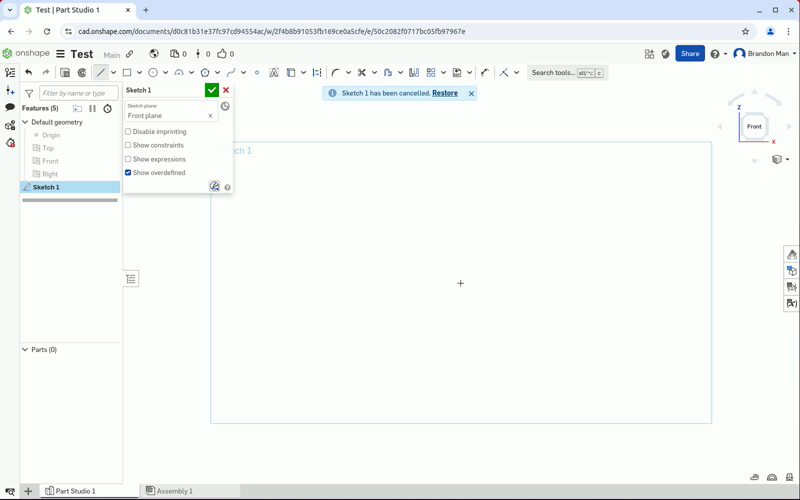
key_up(shift)
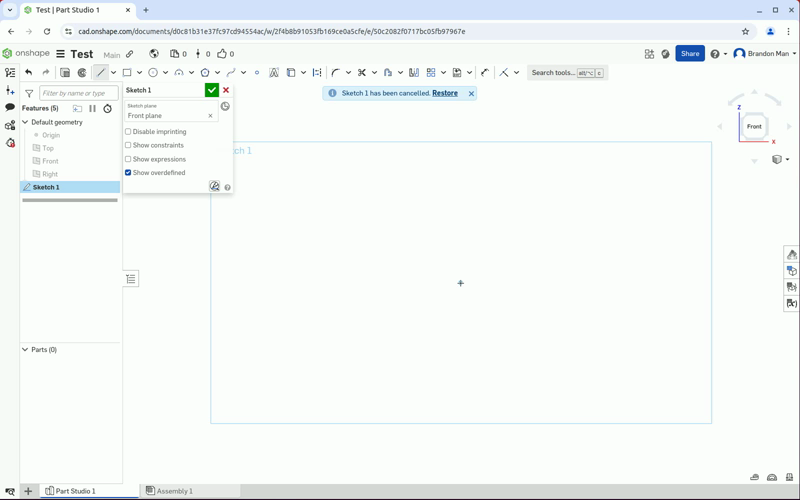
key_down(shift)
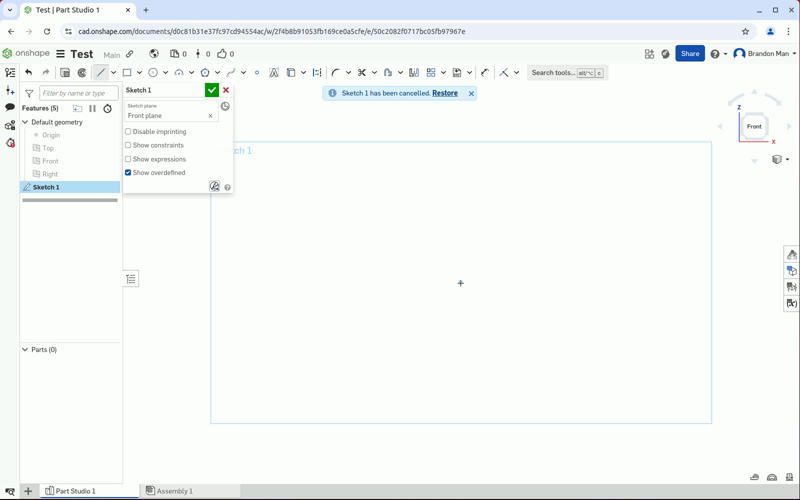
mouse_move(562, 282)
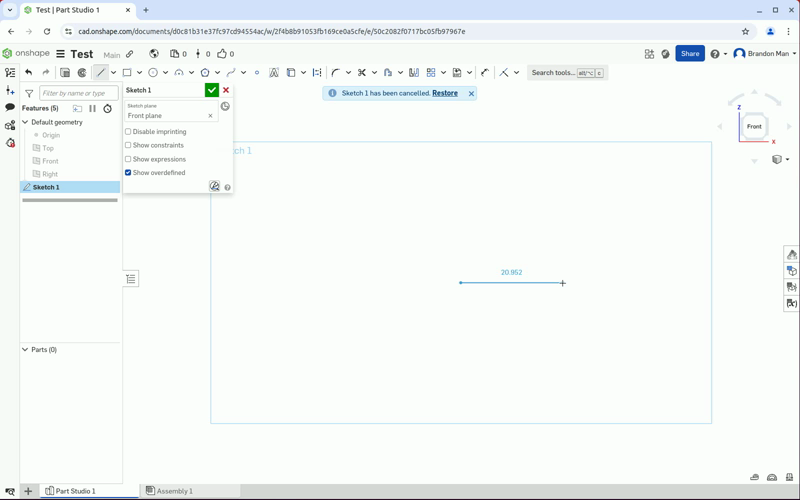
click(562, 282)
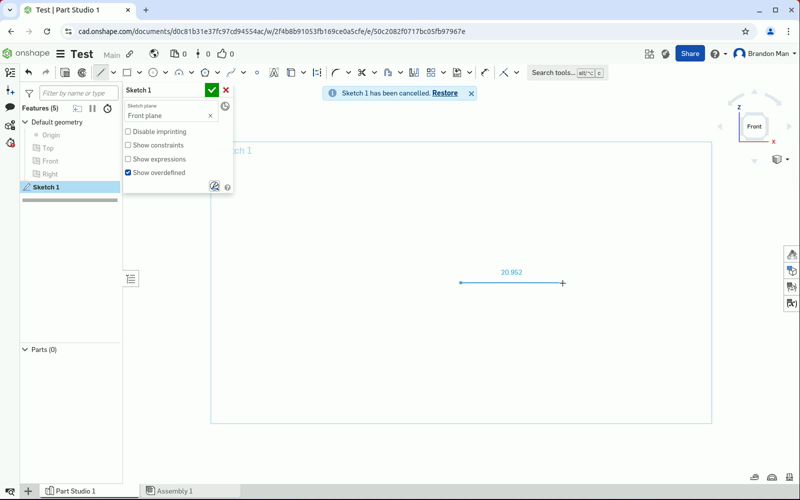
key_up(shift)
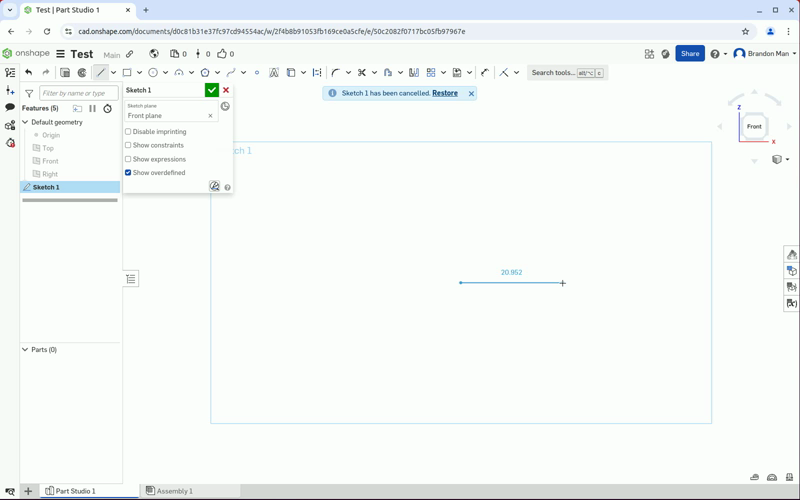
key(esc)
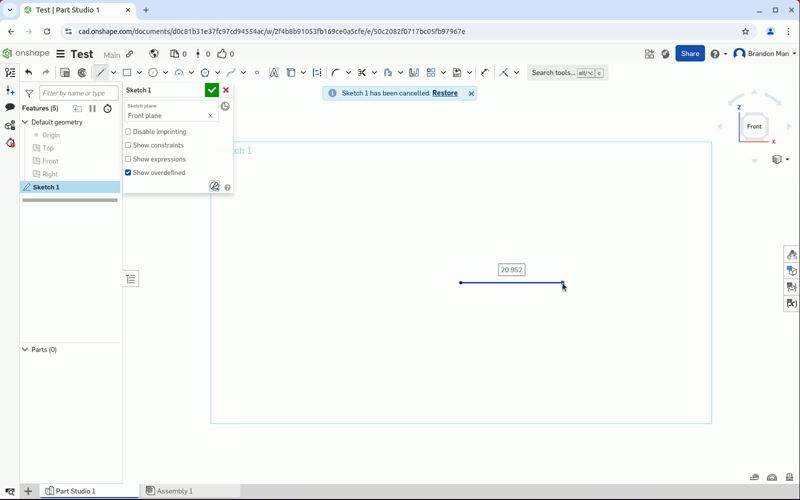
key(a)
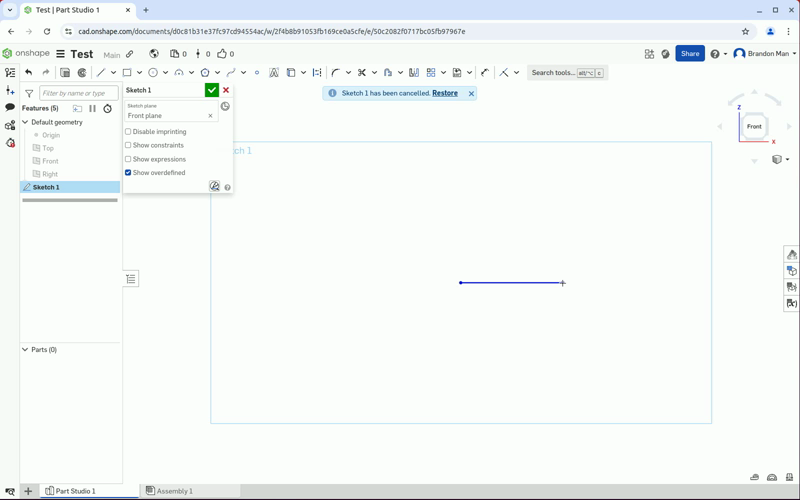
mouse_move(562, 282)
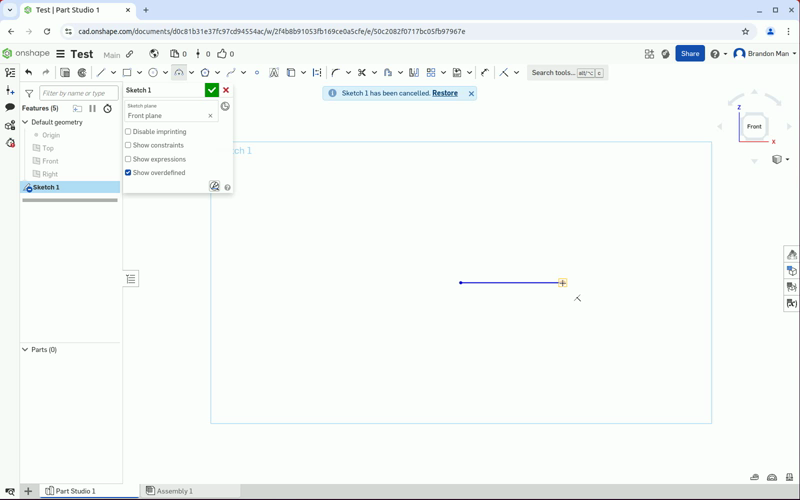
click(562, 282)
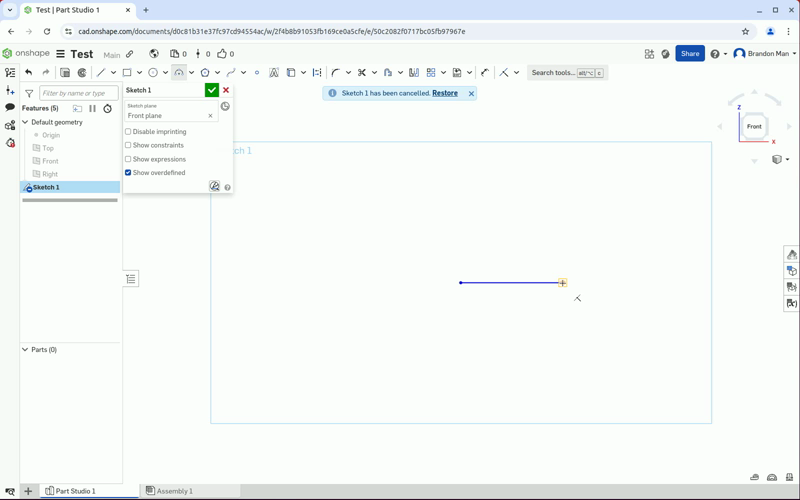
key_down(shift)
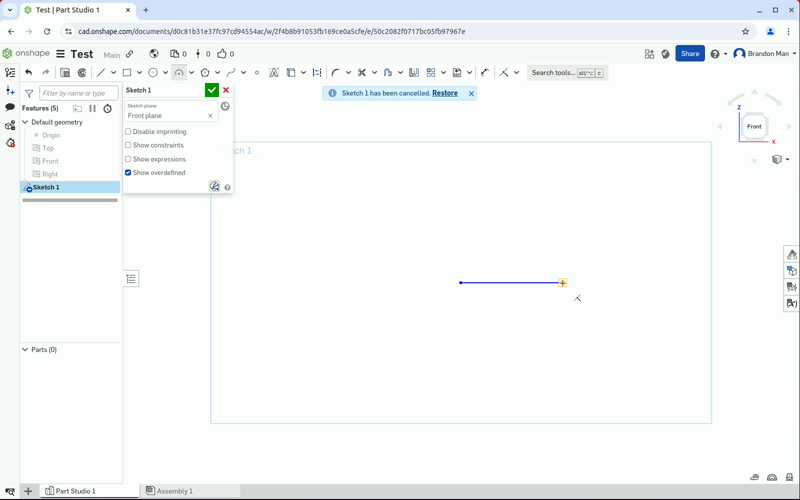
mouse_move(562, 261)
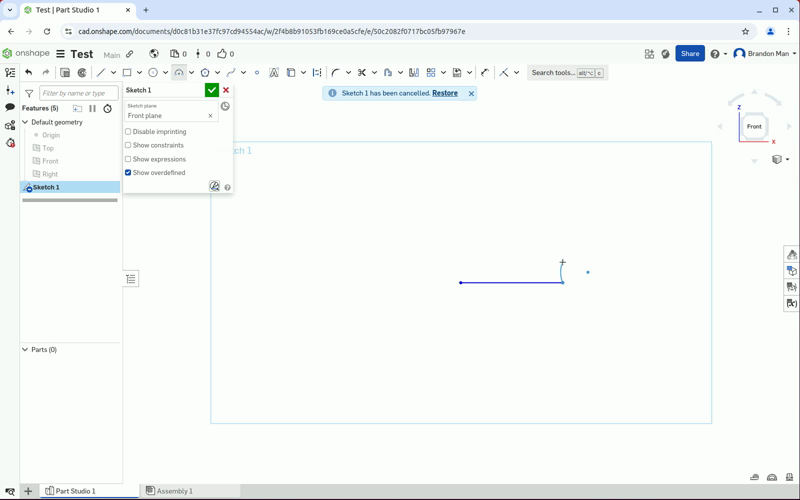
click(562, 261)
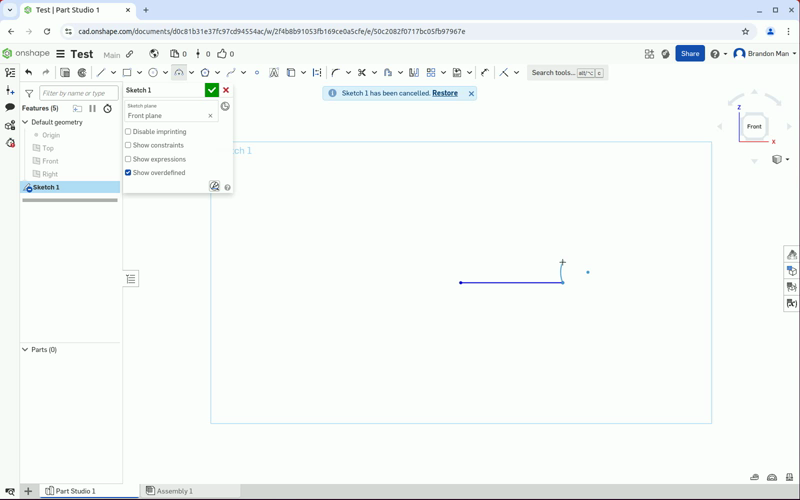
mouse_move(573, 272)
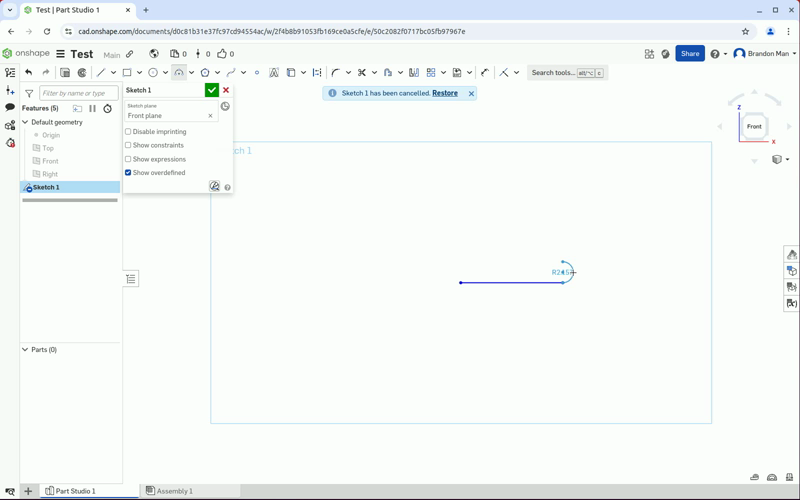
click(573, 272)
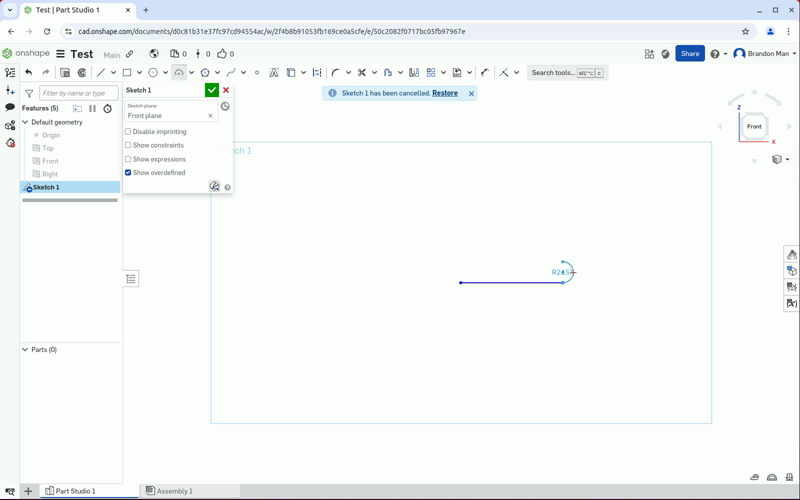
key_up(shift)
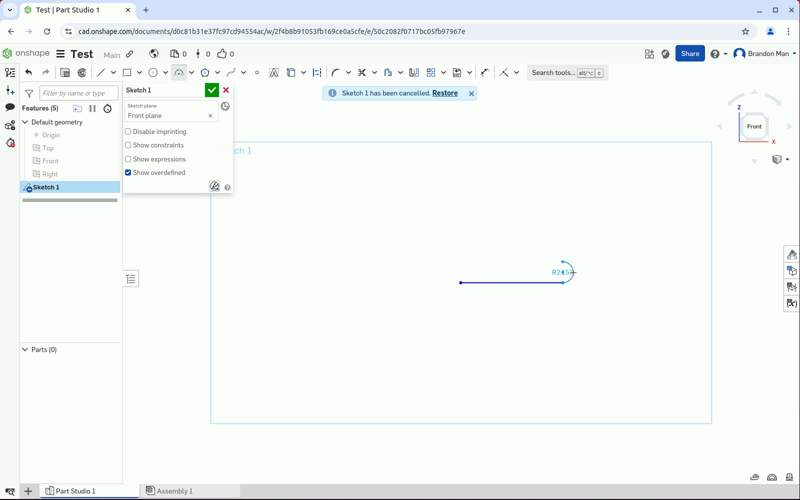
key(esc)
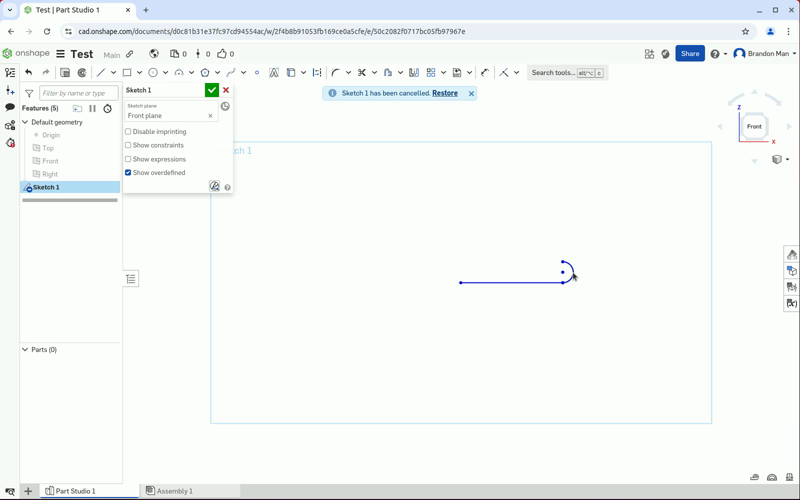
key(l)
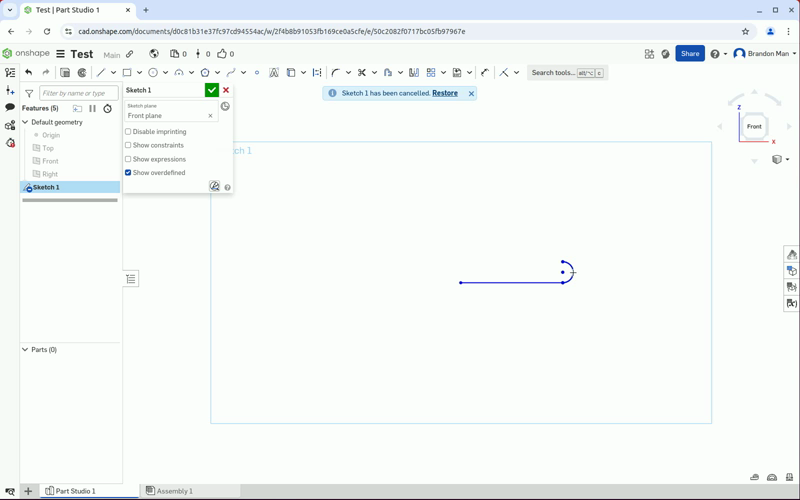
mouse_move(562, 261)
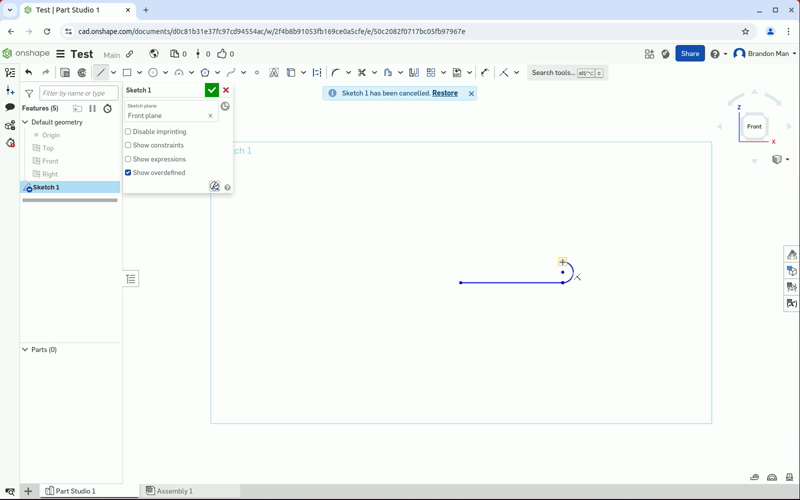
click(562, 261)
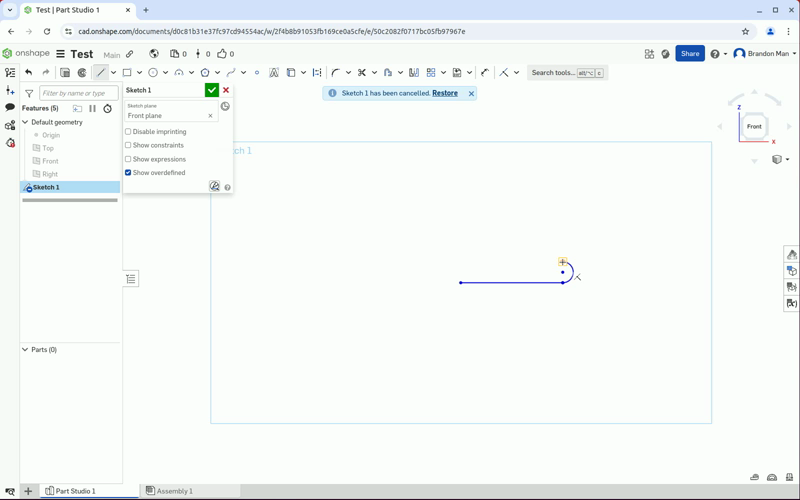
key_down(shift)
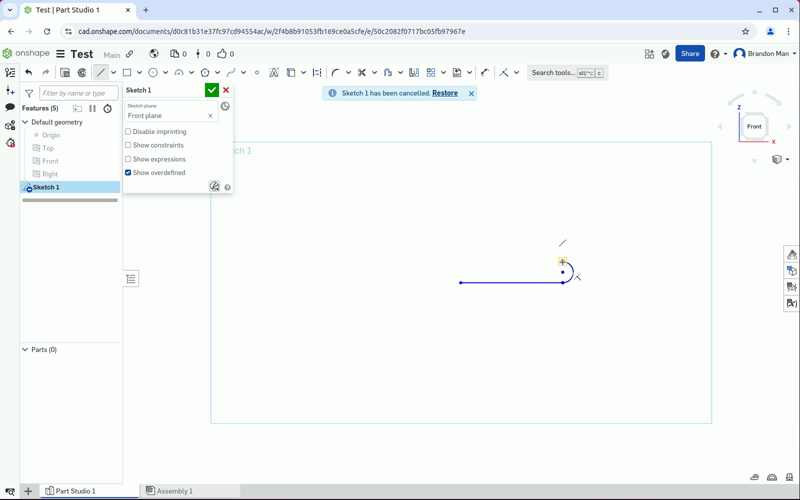
mouse_move(460, 261)
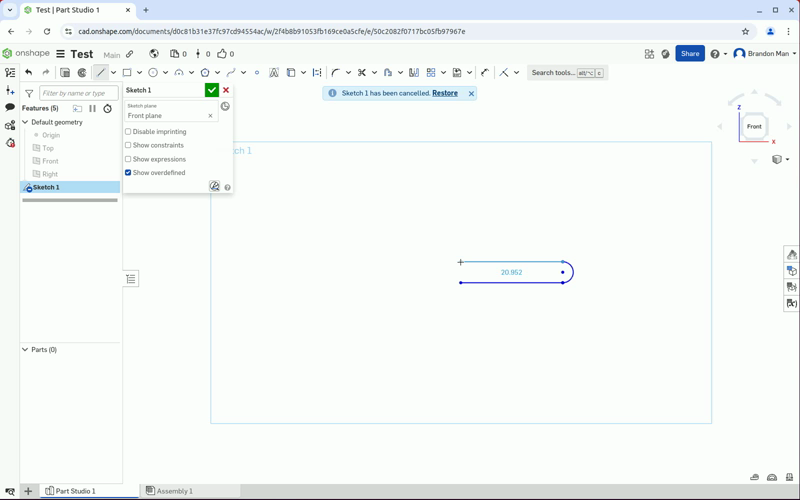
click(460, 261)
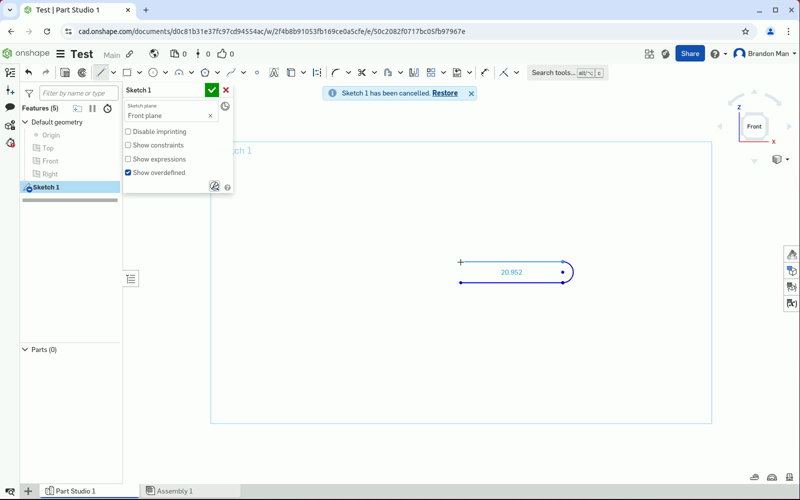
key_up(shift)
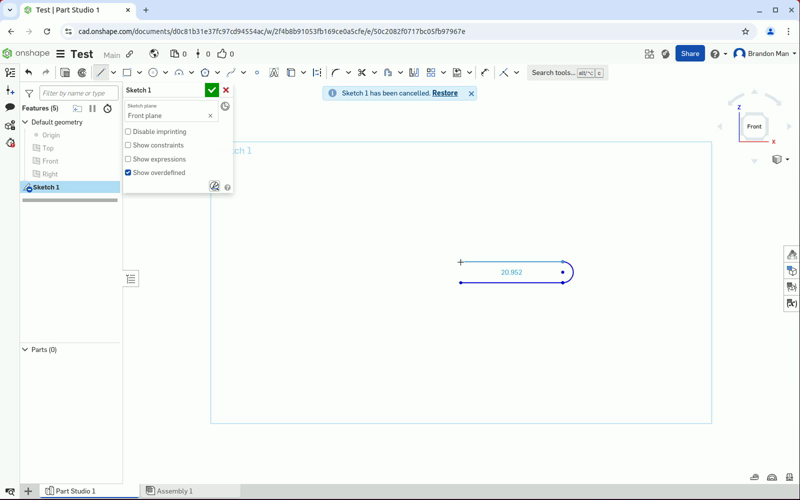
key(esc)
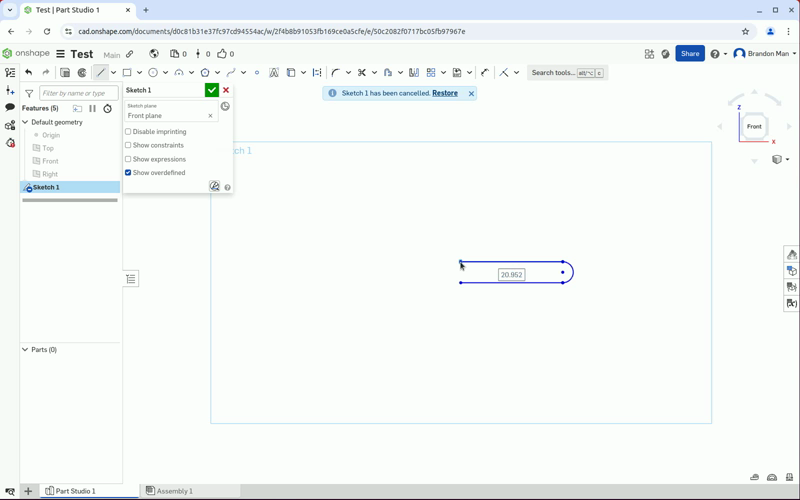
key(a)
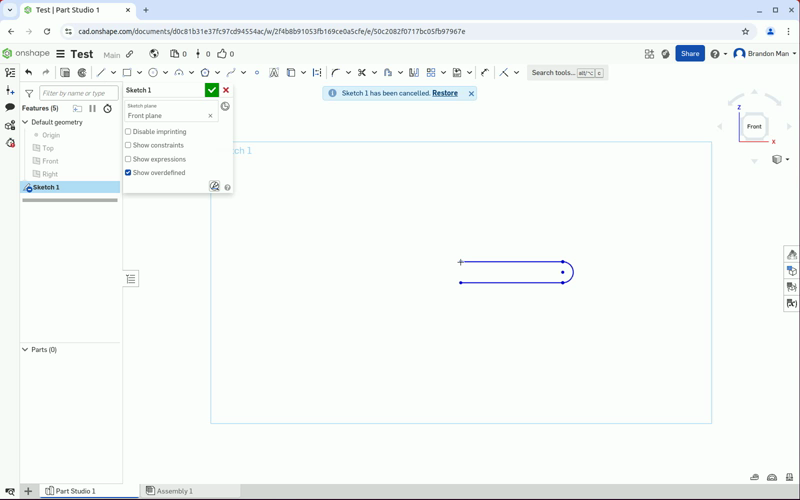
mouse_move(460, 261)
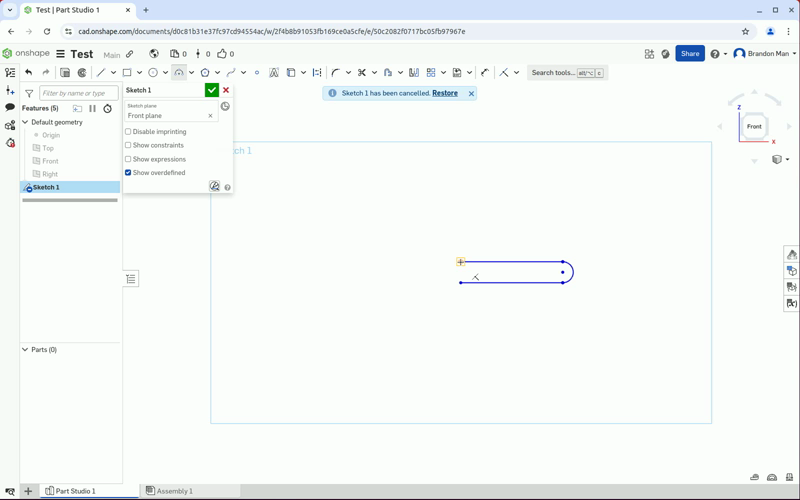
click(460, 261)
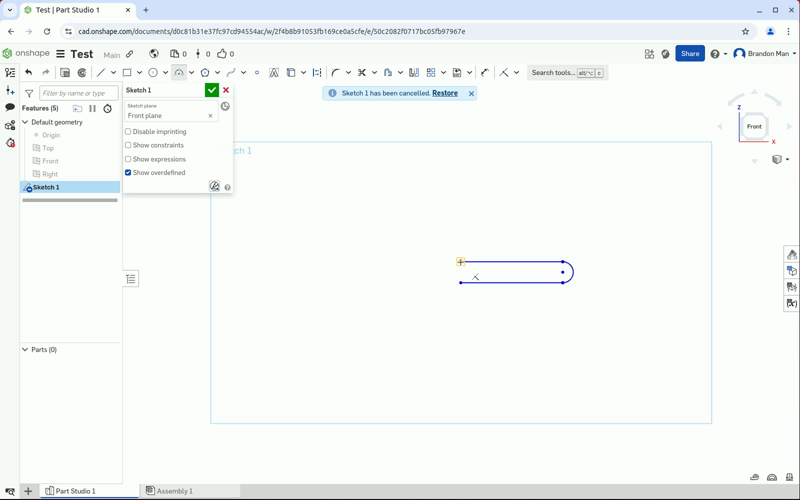
mouse_move(460, 282)
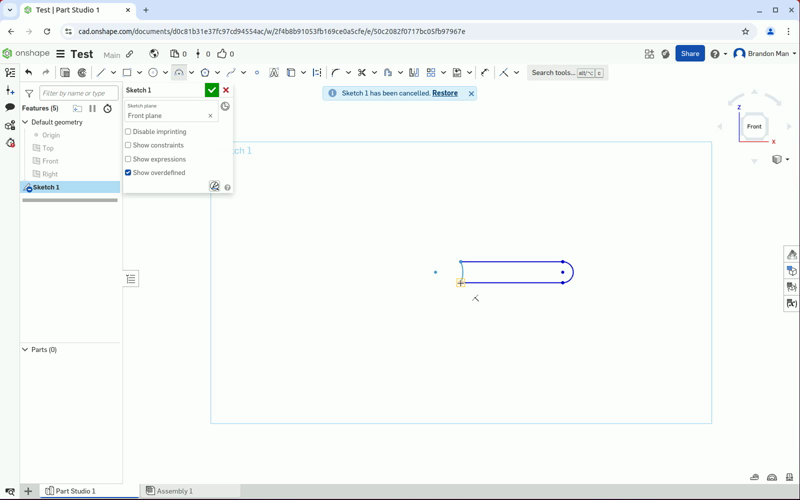
click(460, 282)
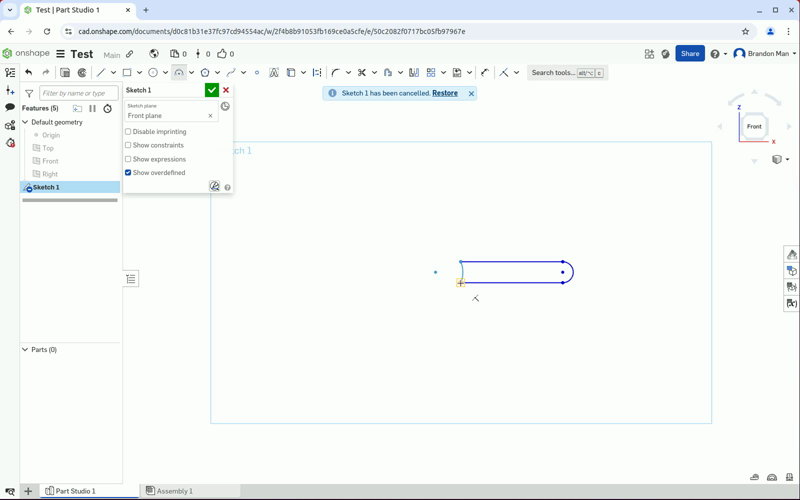
key_down(shift)
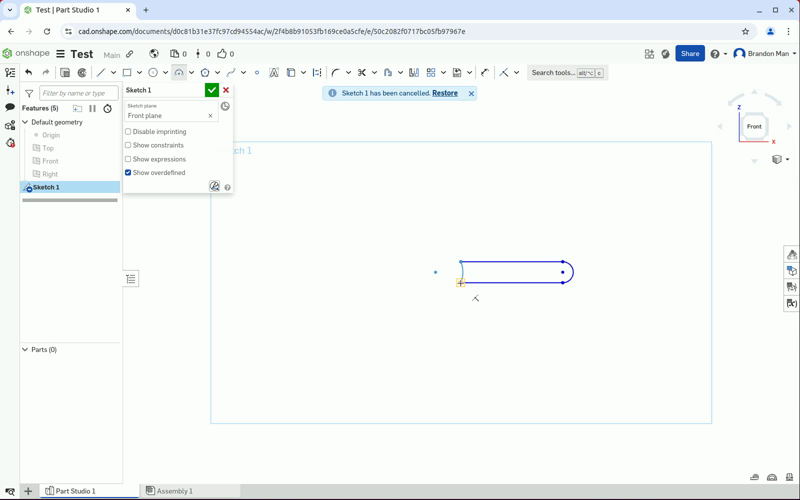
mouse_move(450, 272)
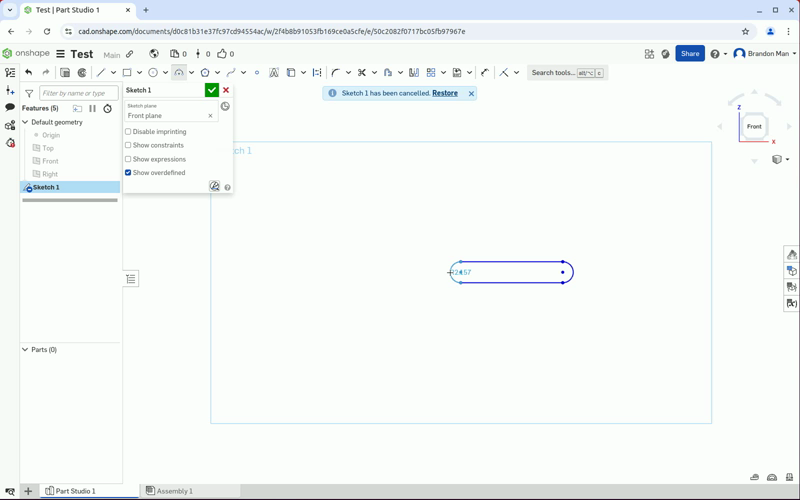
click(450, 272)
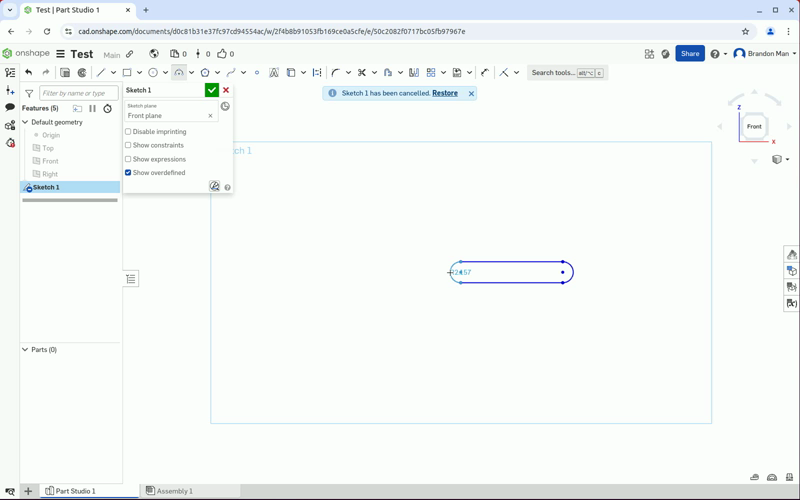
key_up(shift)
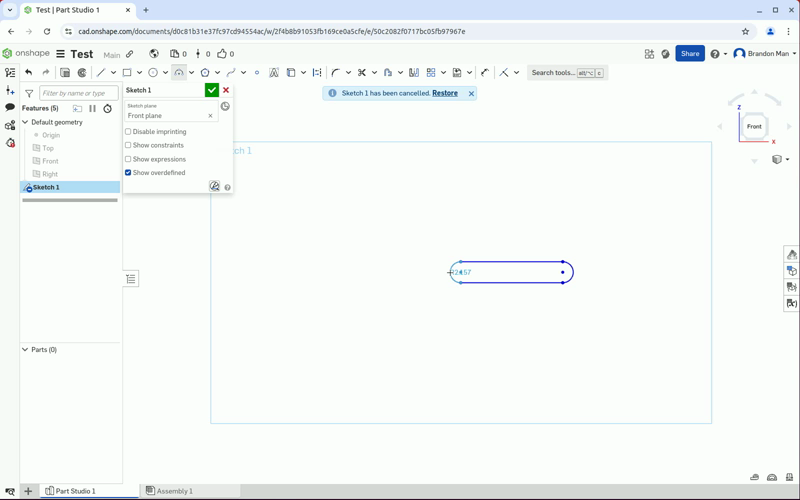
key(esc)
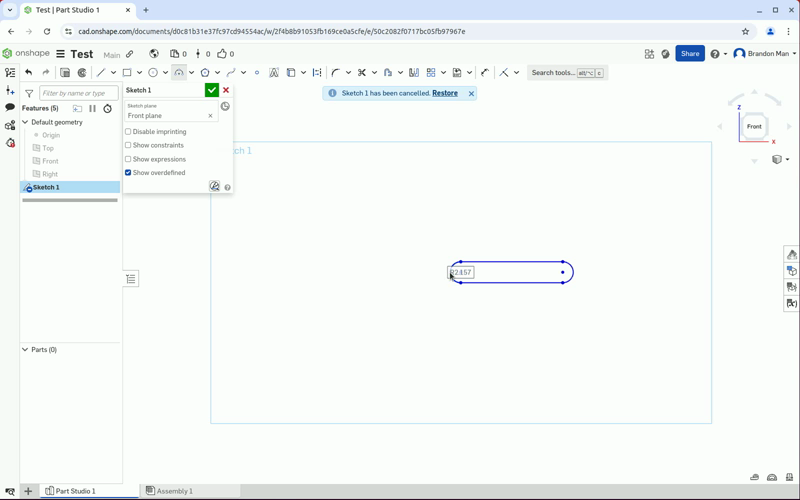
key(c)
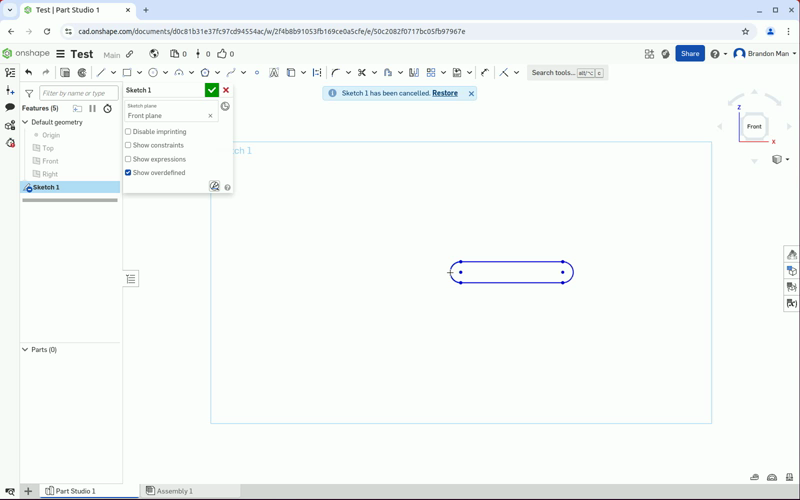
key_down(shift)
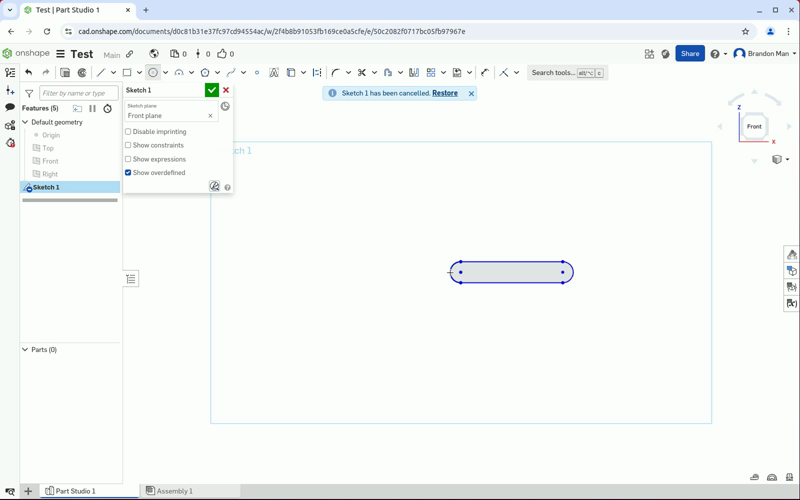
mouse_move(460, 272)
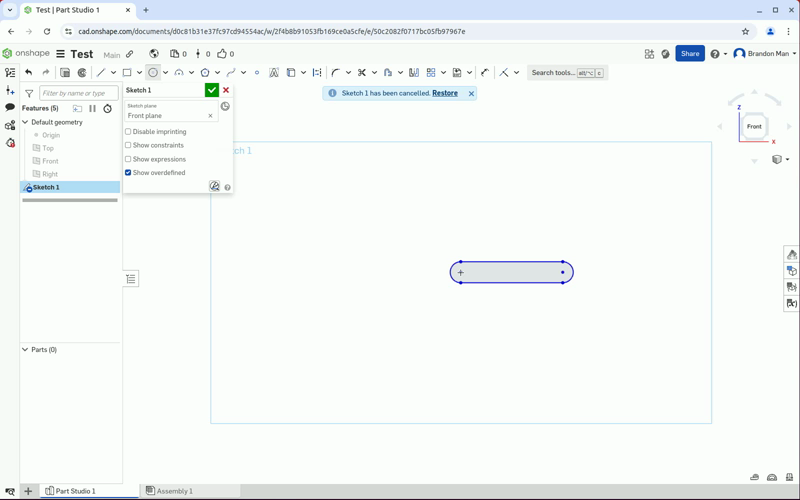
click(460, 272)
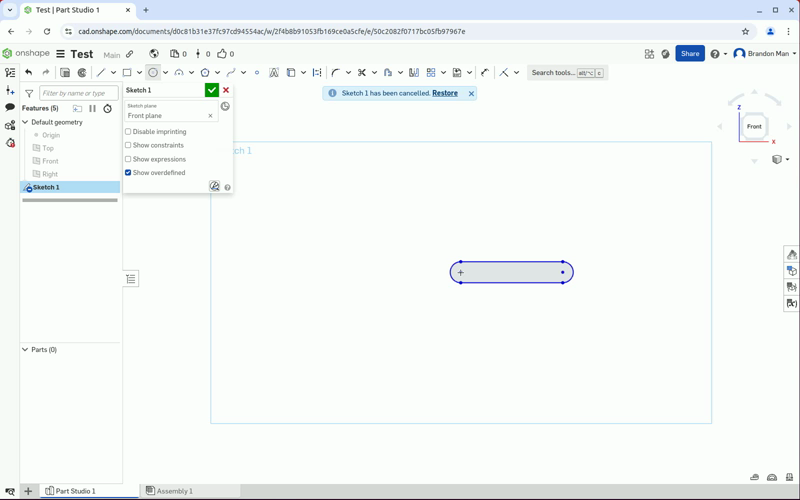
key_up(shift)
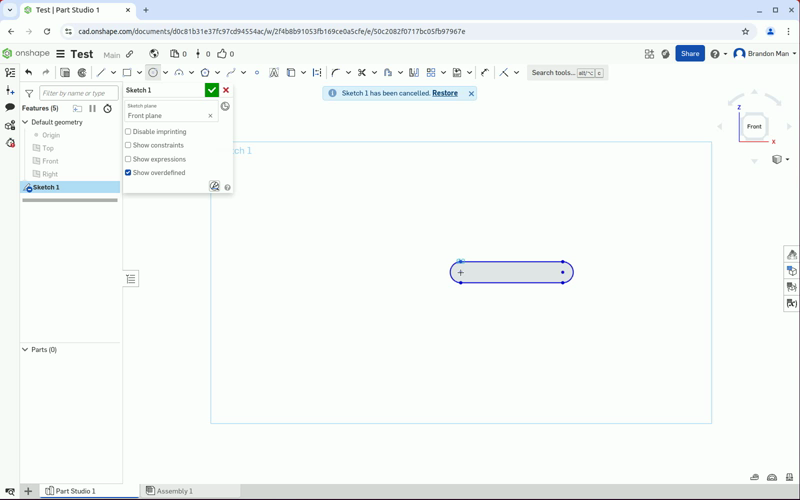
mouse_move(466, 272)
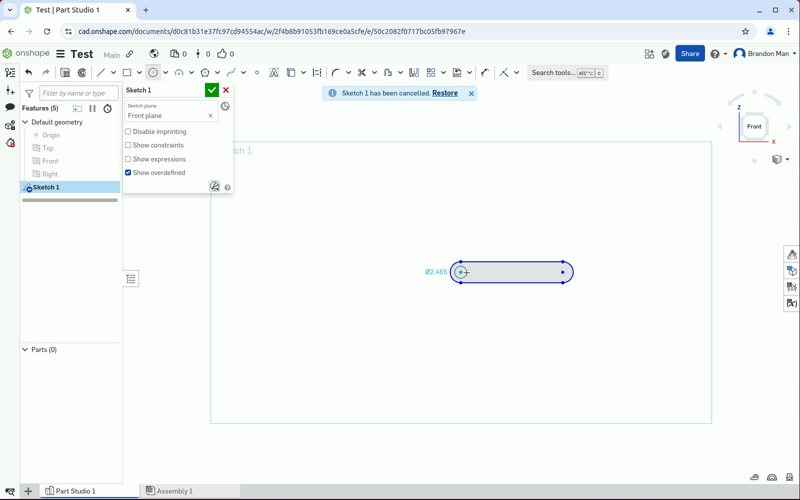
click(466, 272)
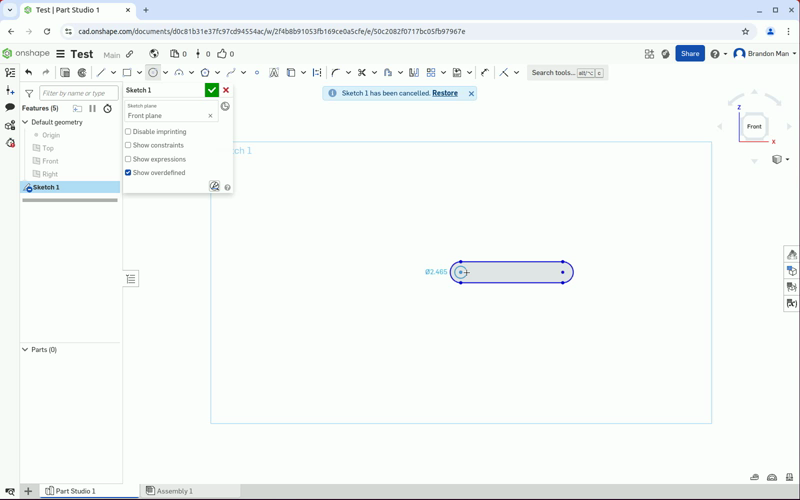
key(esc)
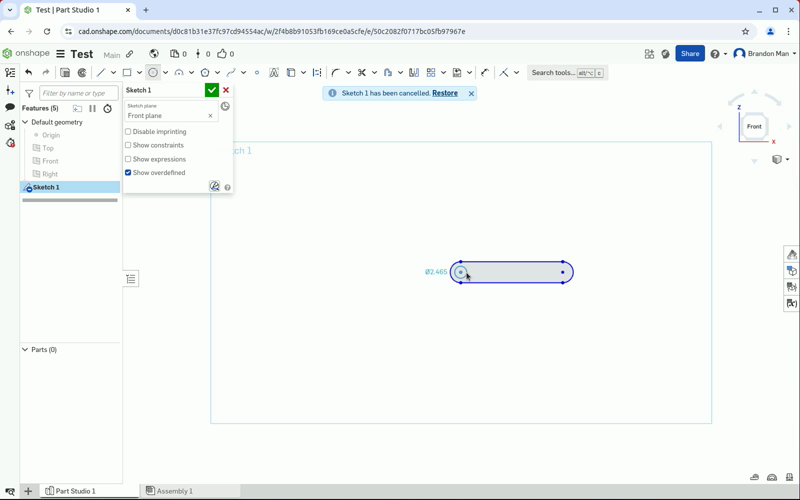
key(c)
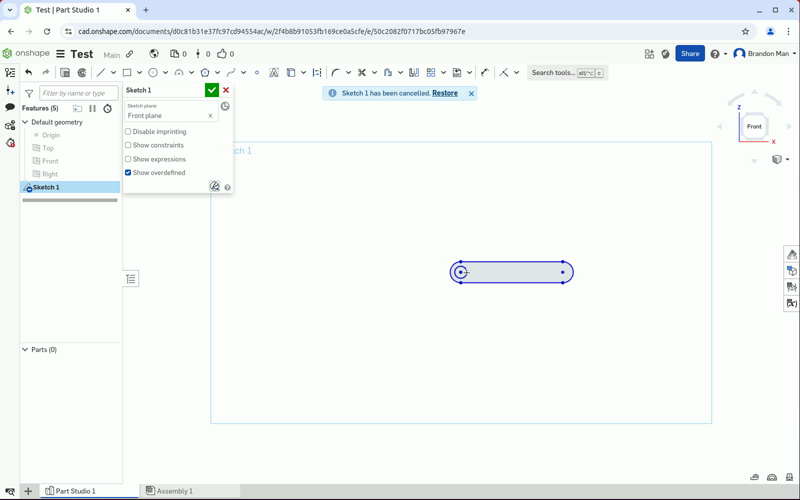
key_down(shift)
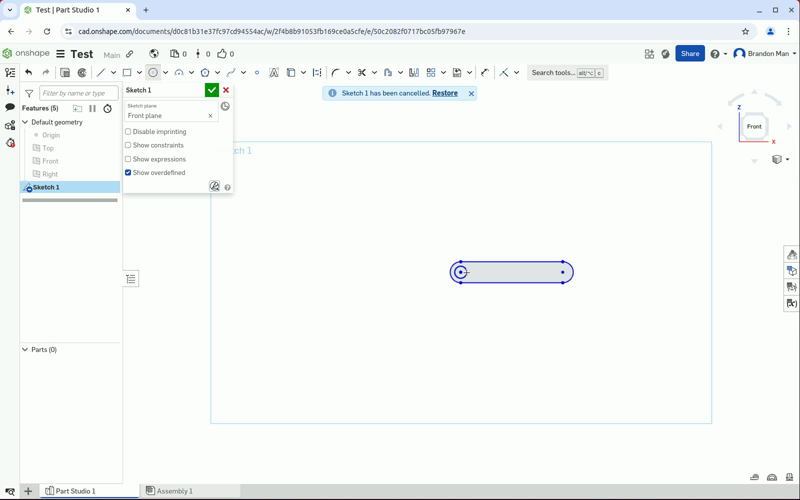
mouse_move(562, 272)
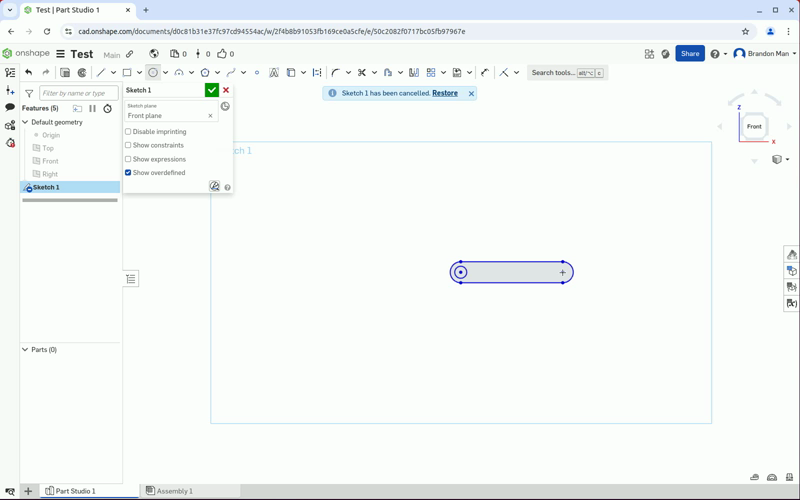
click(562, 272)
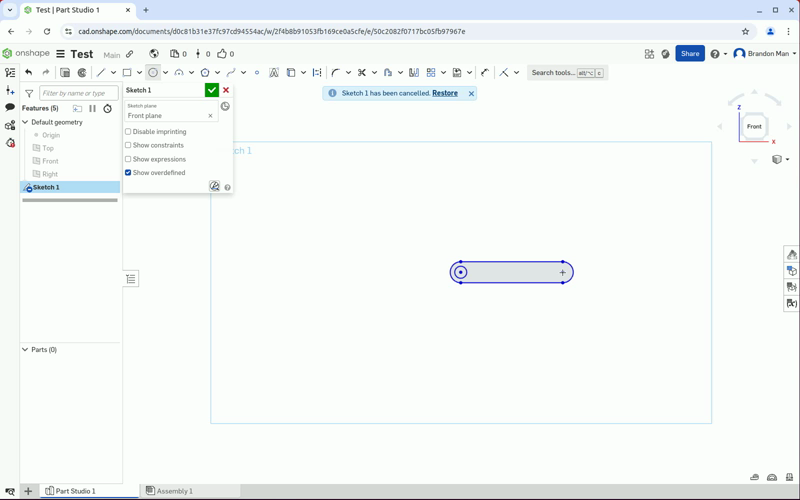
key_up(shift)
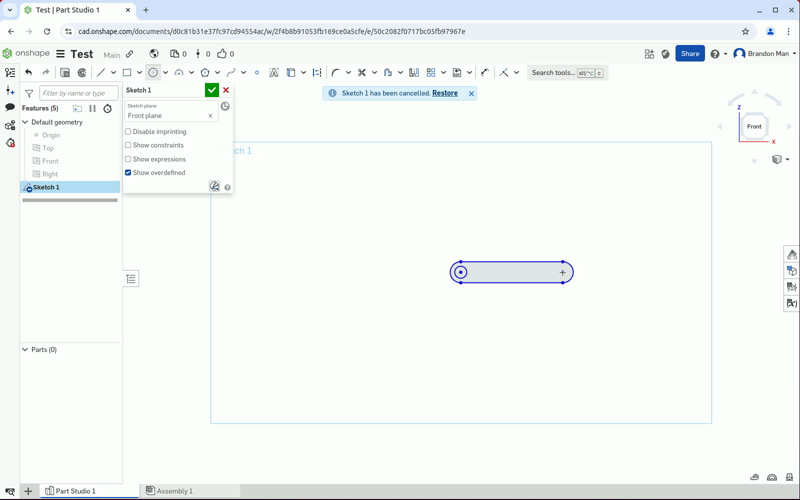
mouse_move(568, 272)
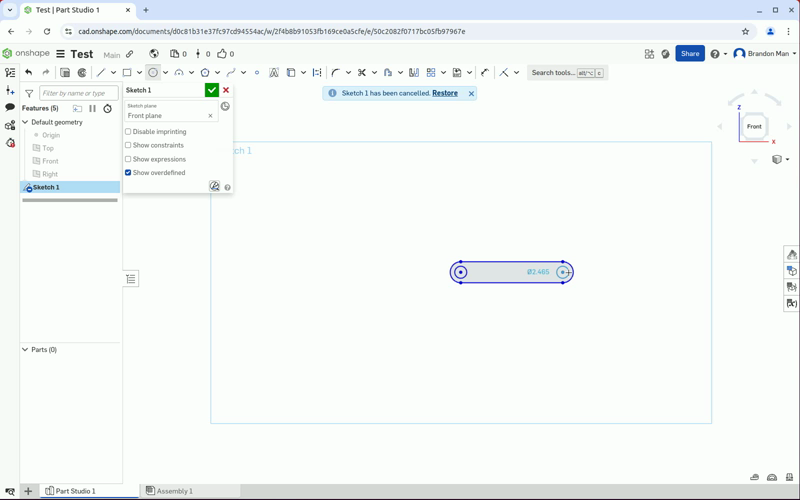
click(568, 272)
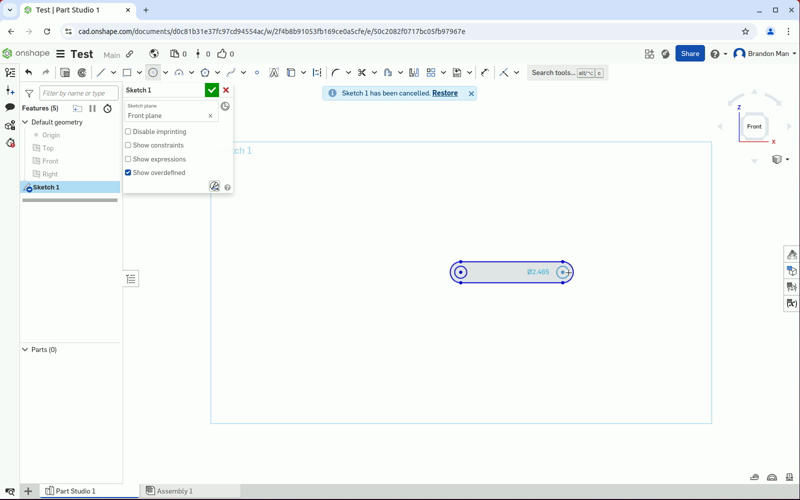
key(esc)
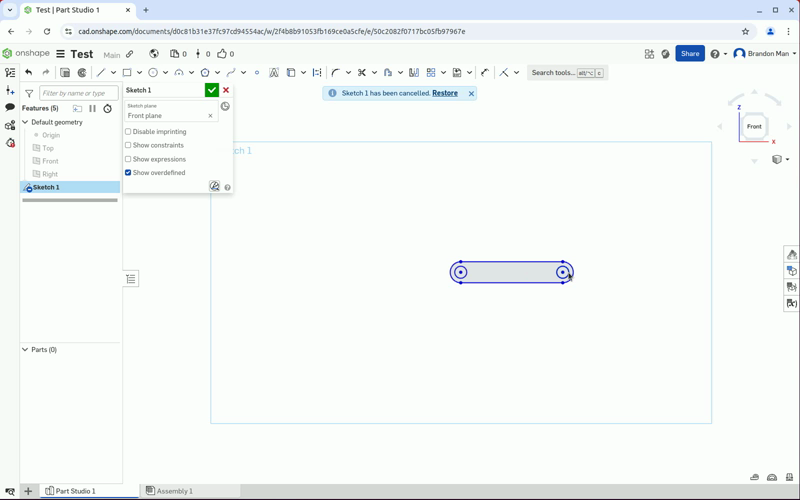
mouse_move(490, 270)
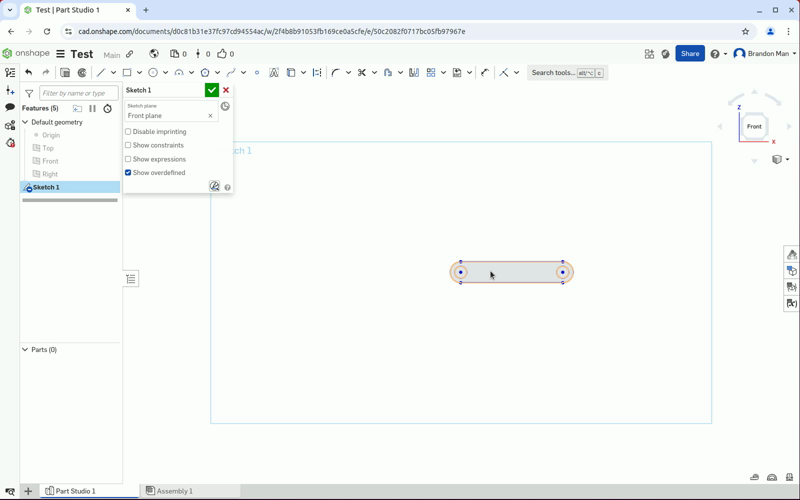
click(490, 270)
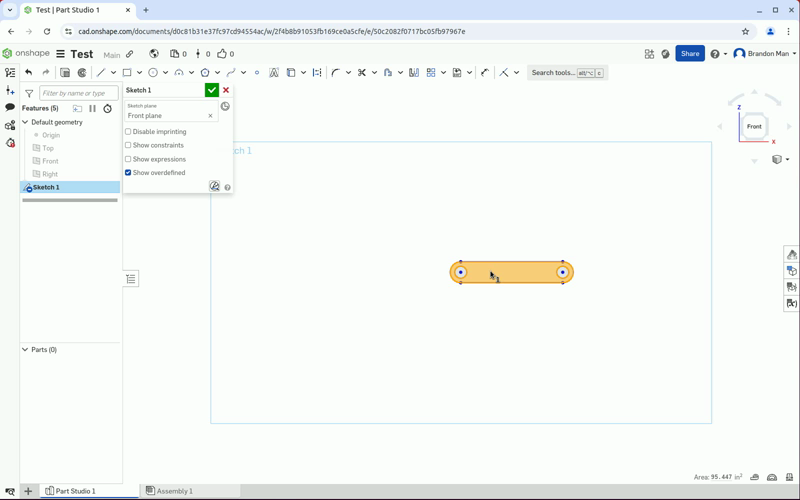
mouse_move(73, 352)
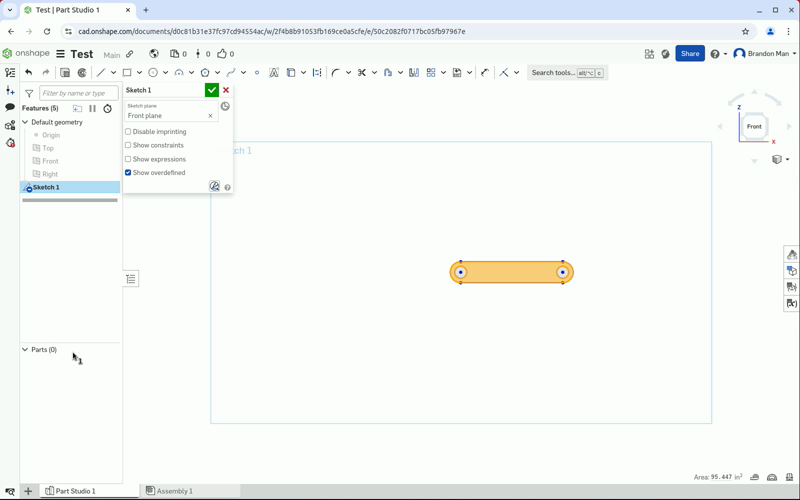
key(shift+y)
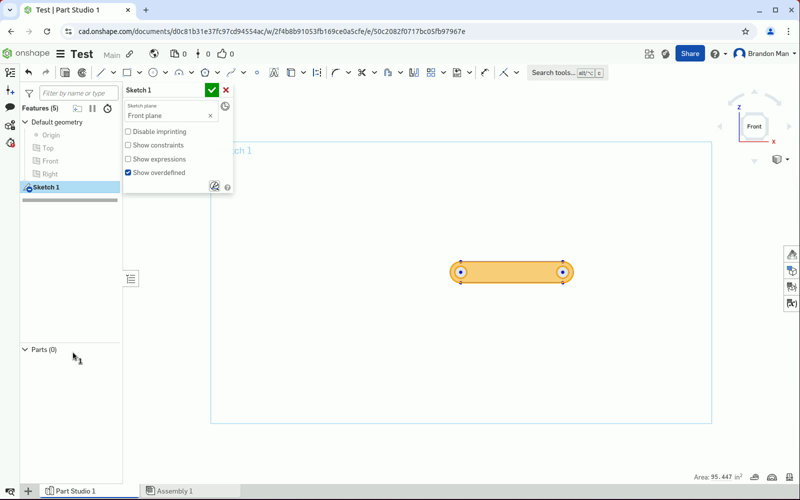
key(shift+e)
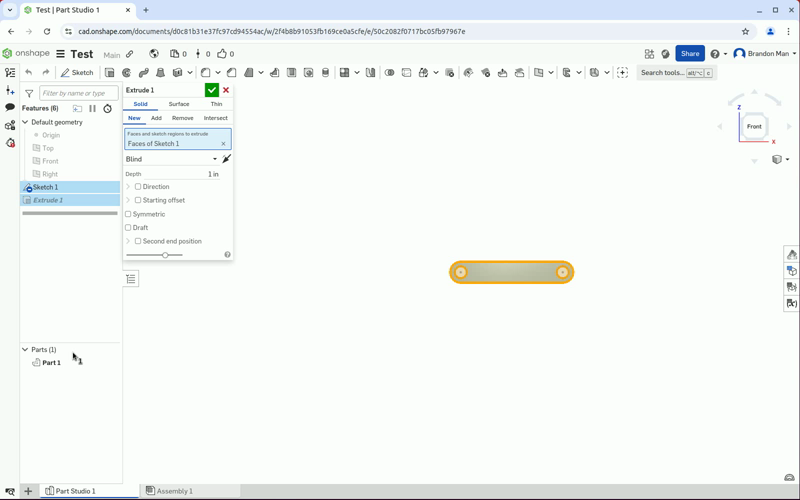
mouse_move(143, 106)
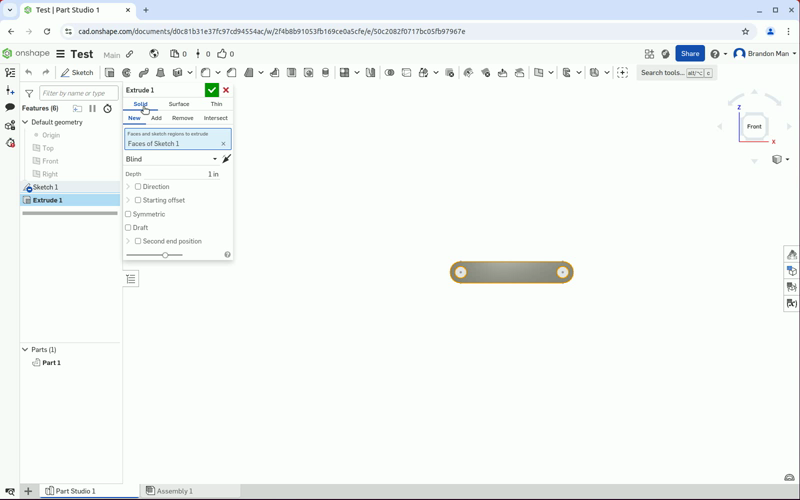
click(143, 106)
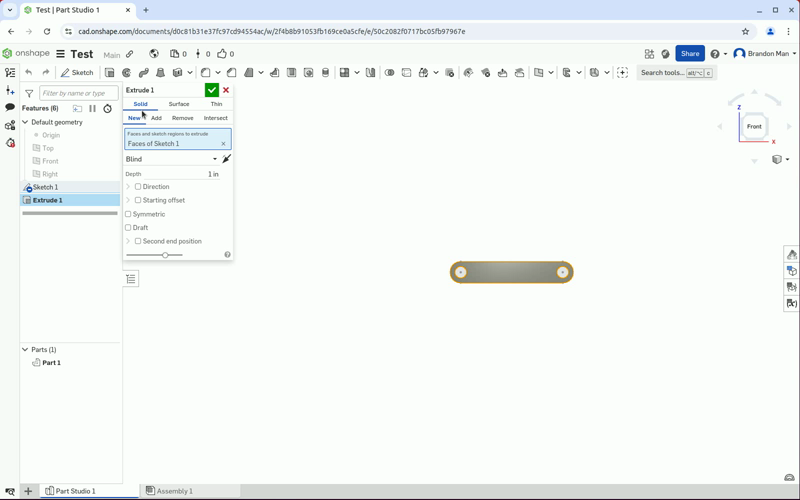
mouse_move(137, 120)
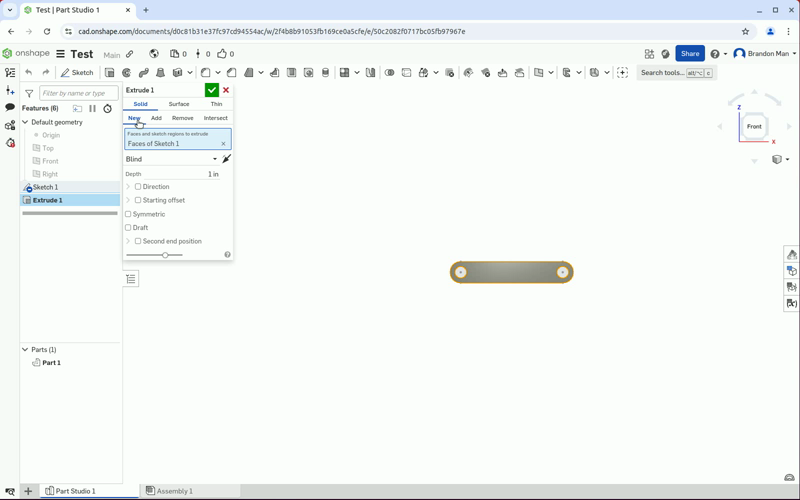
click(137, 120)
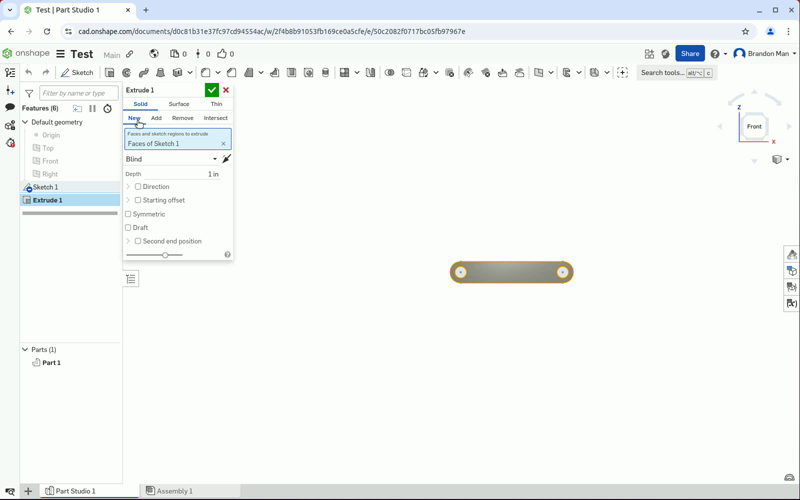
key(tab, 4)
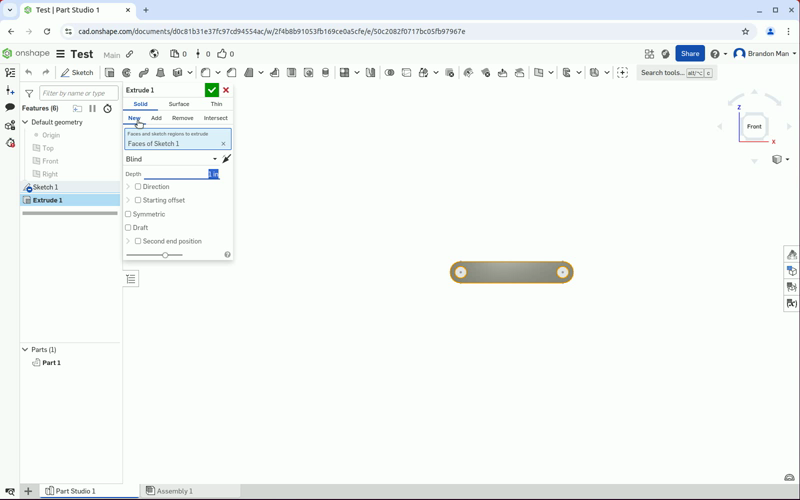
text(2.648)
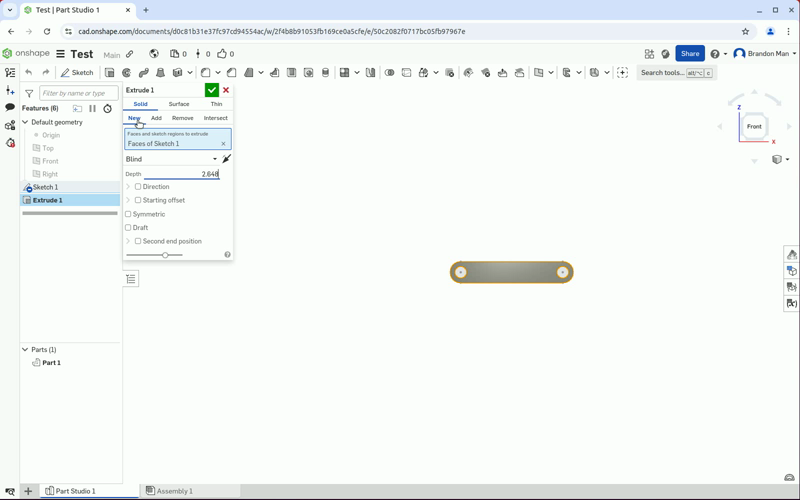
key(enter)
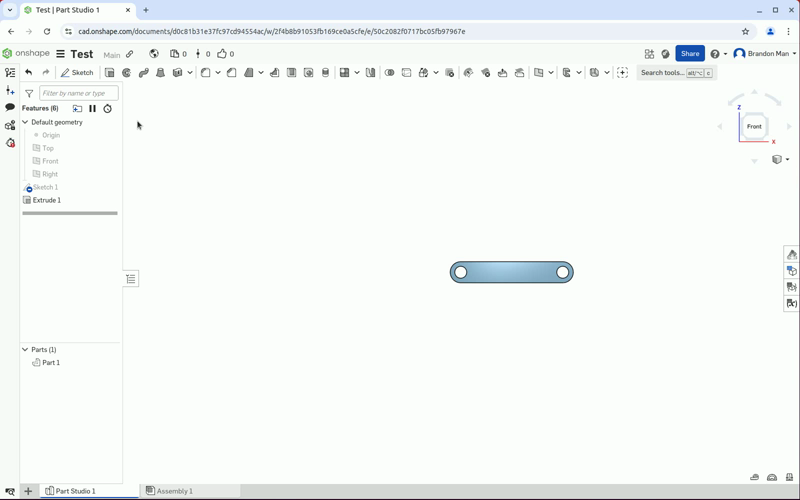
key(shift+h)
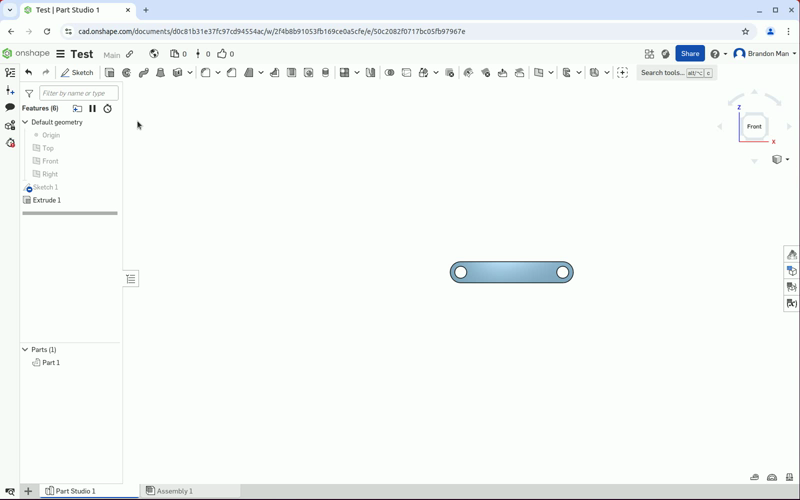
key(shift+h)
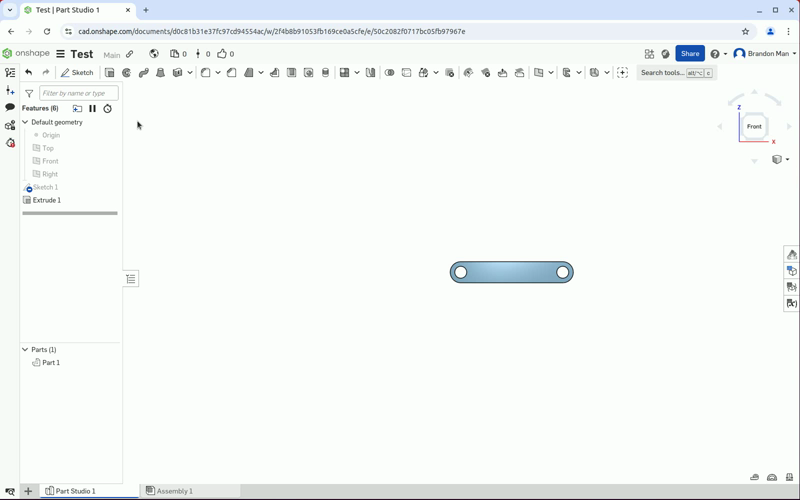
mouse_move(73, 189)
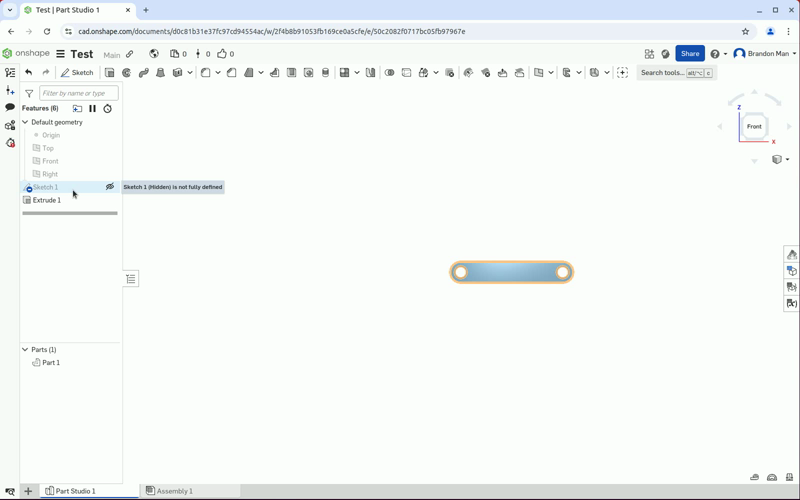
click(73, 189)
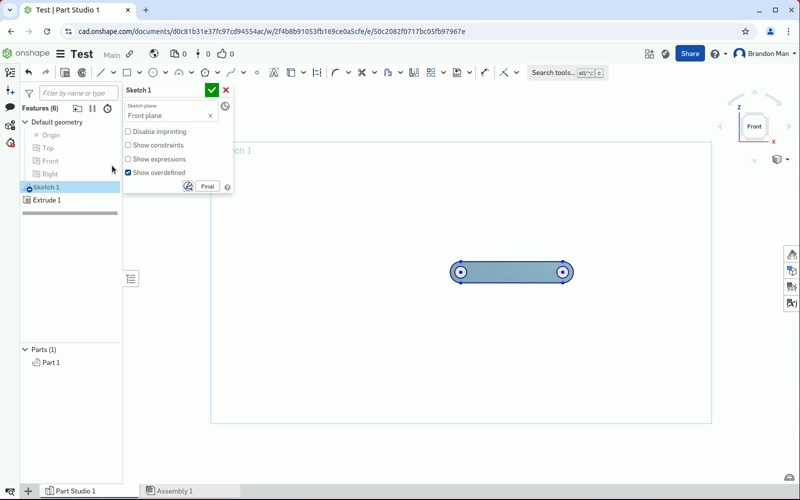
mouse_move(229, 92)
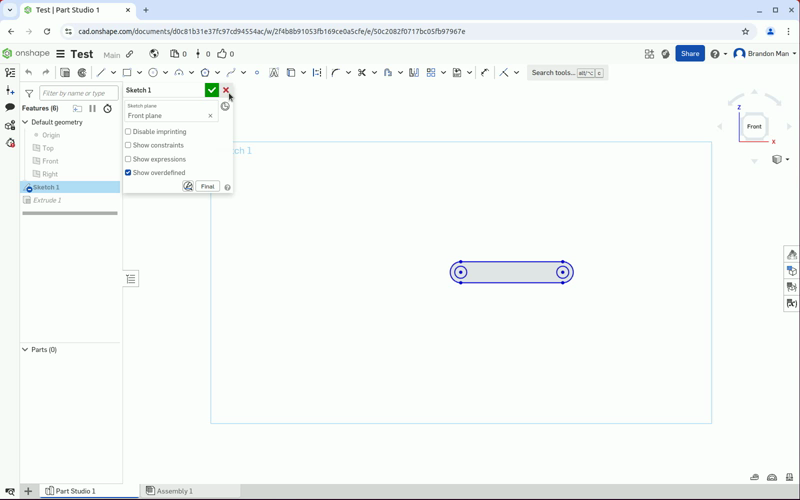
click(229, 92)
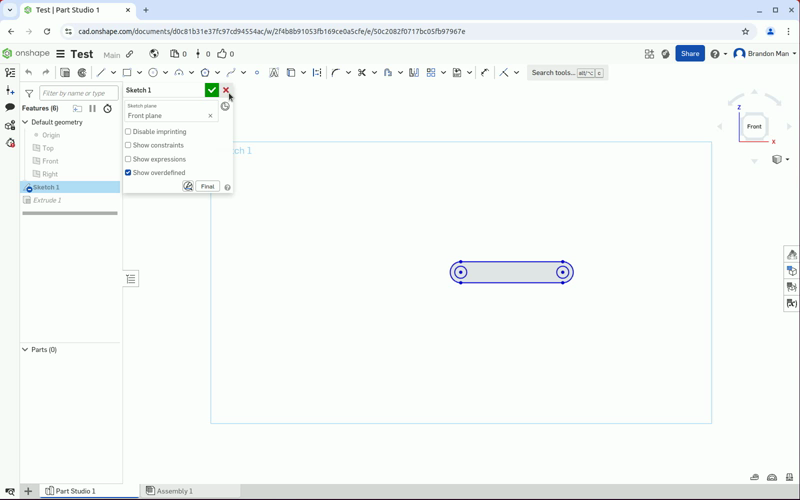
key(shift+s)
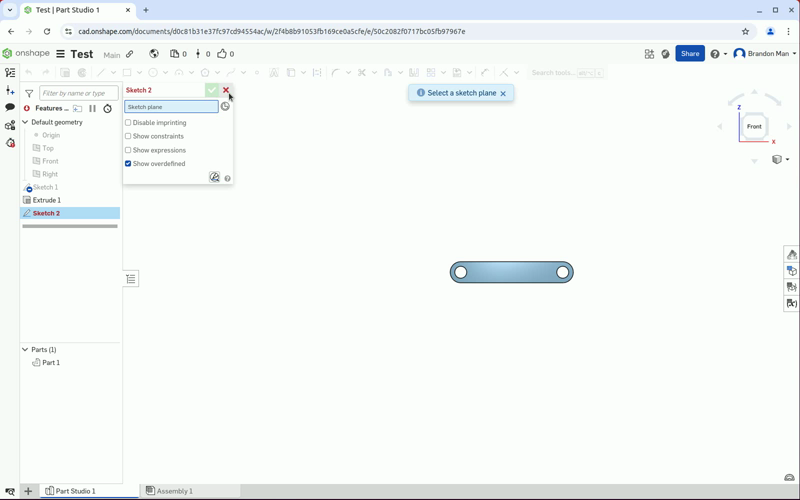
mouse_move(73, 163)
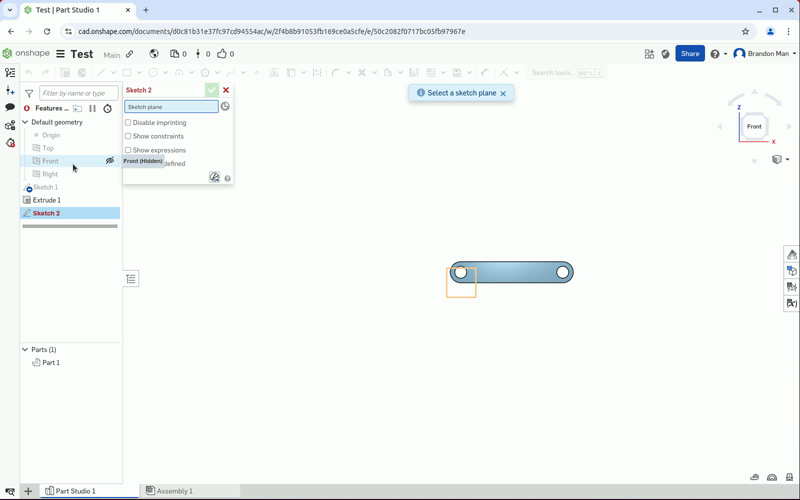
click(73, 163)
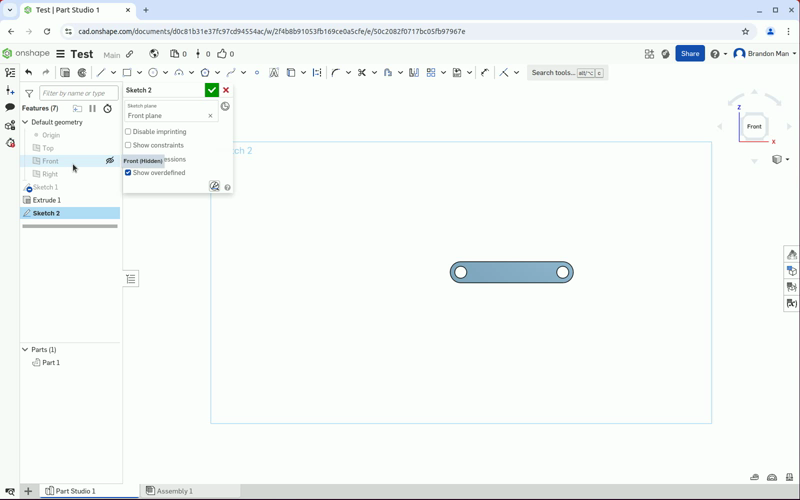
mouse_move(73, 352)
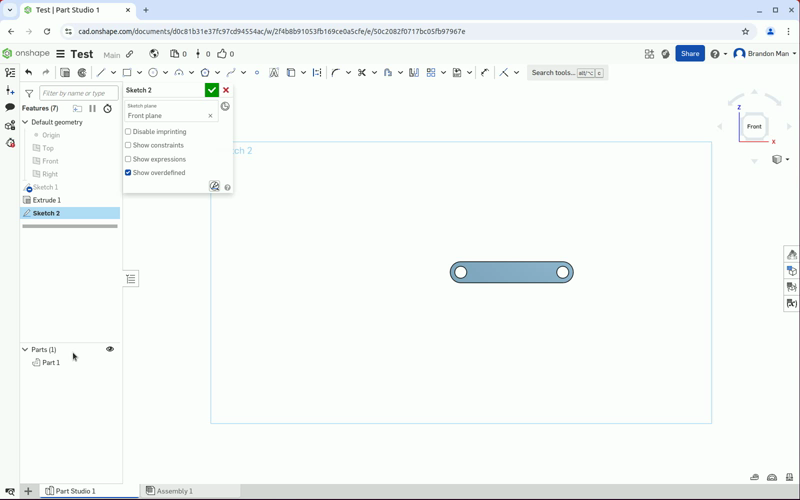
key(y)
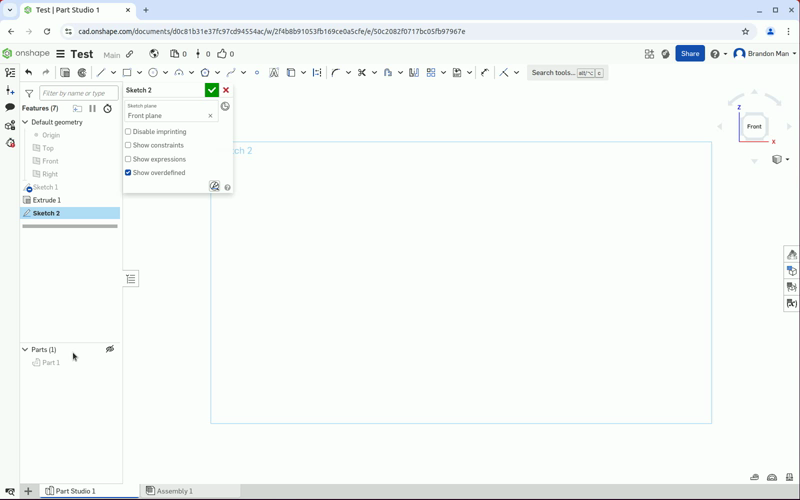
key(c)
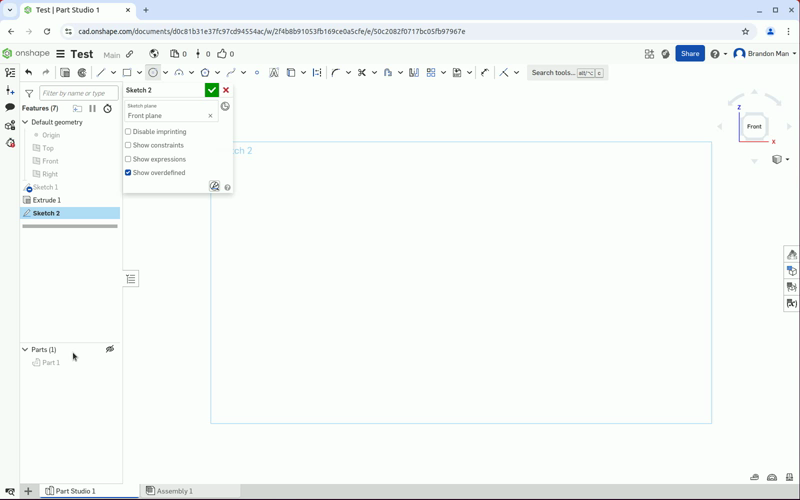
key_down(shift)
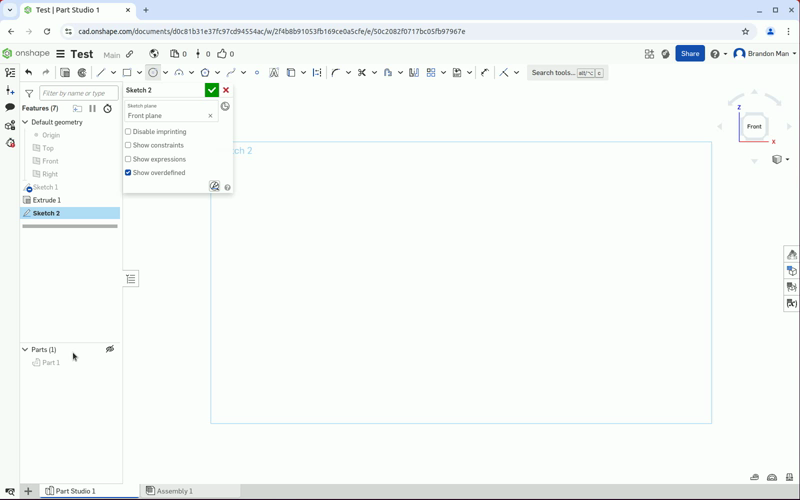
mouse_move(461, 272)
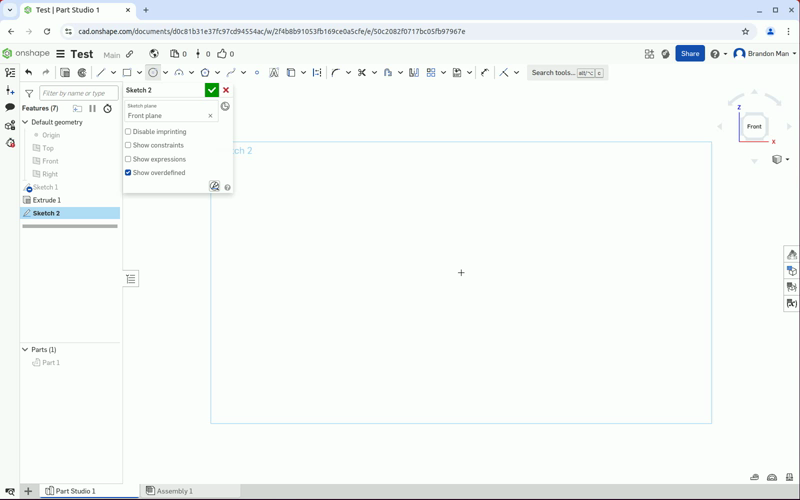
click(461, 272)
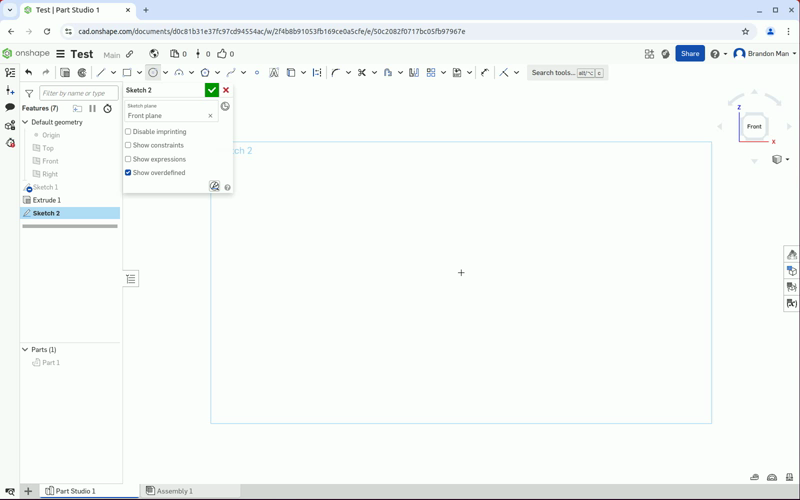
key_up(shift)
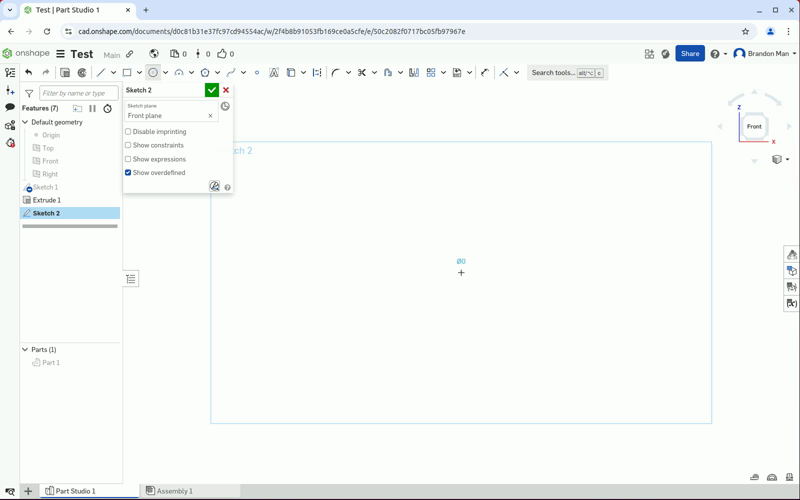
mouse_move(464, 272)
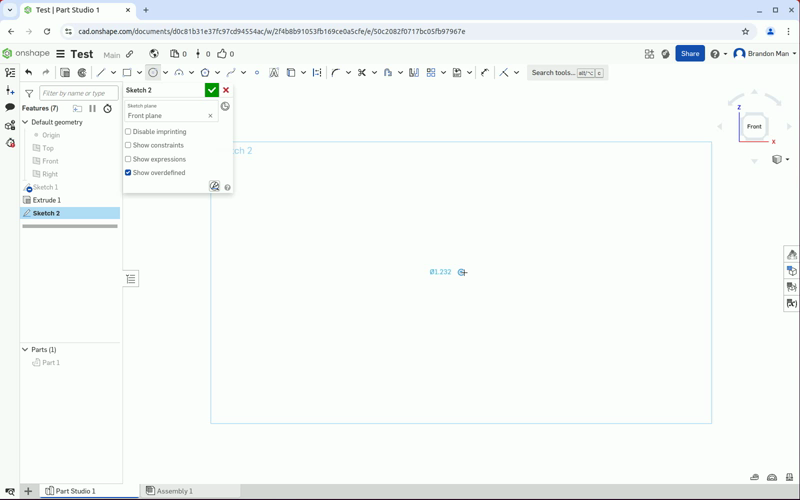
click(464, 272)
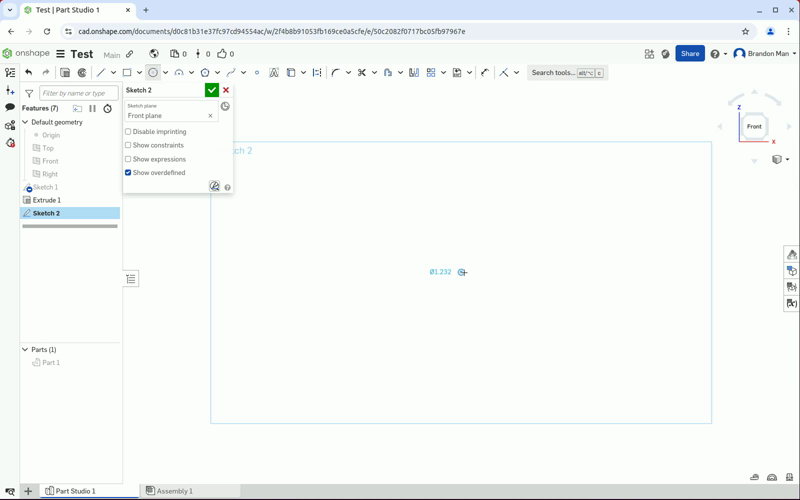
key(esc)
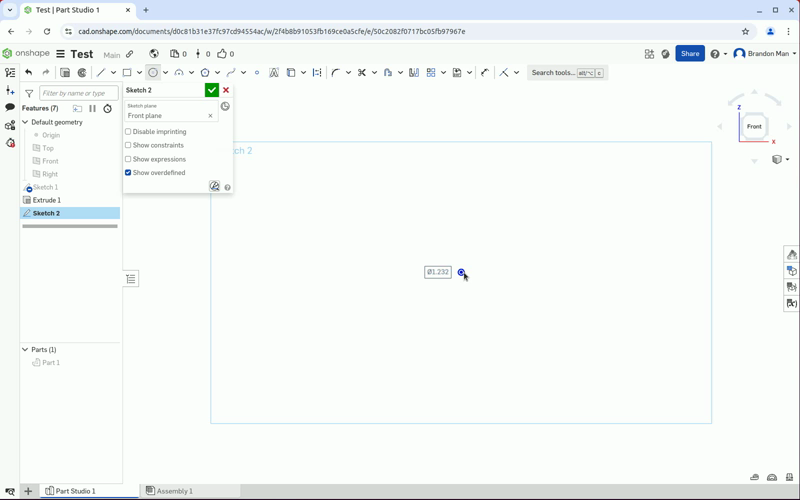
mouse_move(460, 274)
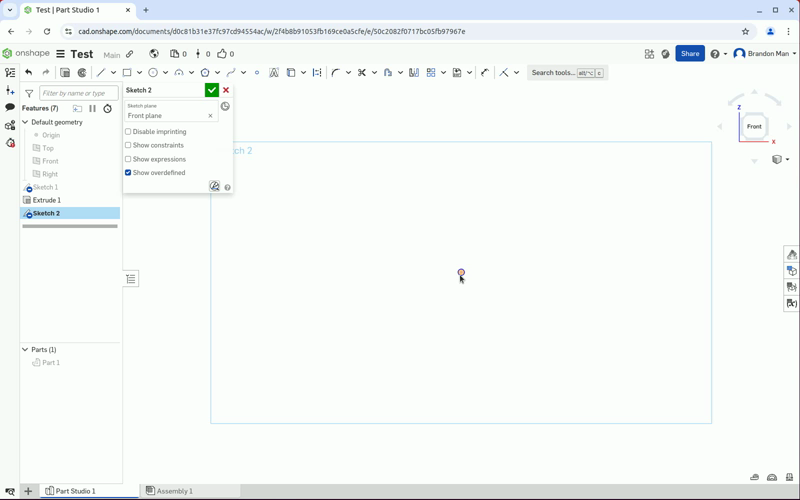
scroll(6)
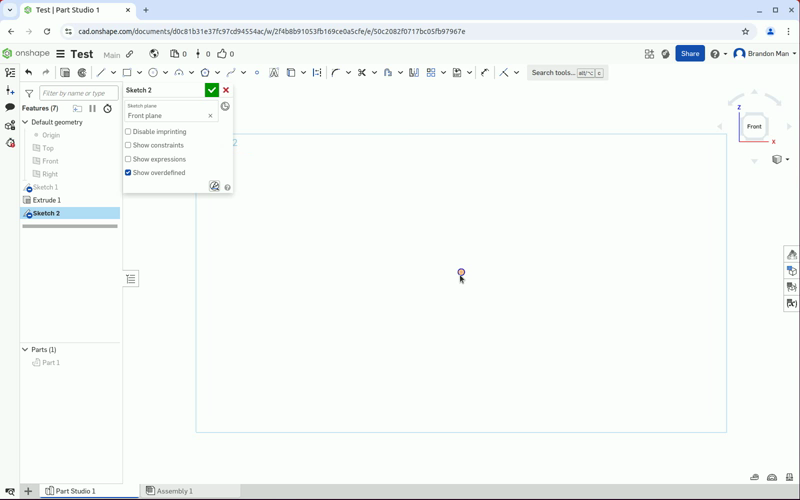
scroll(6)
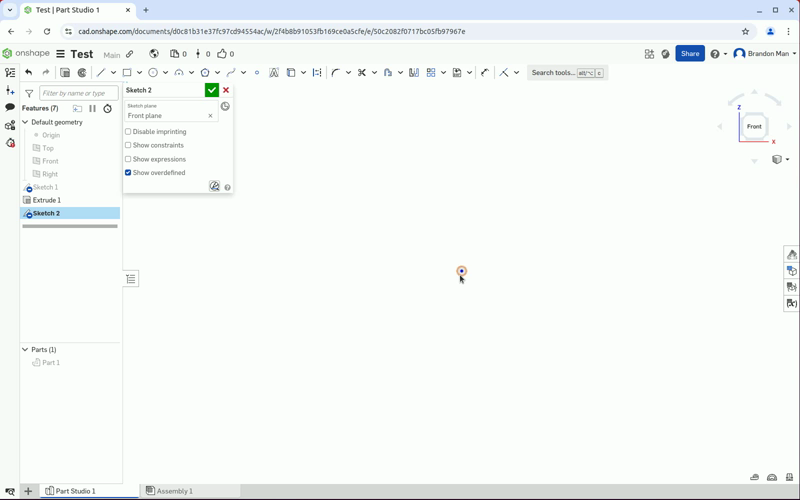
scroll(6)
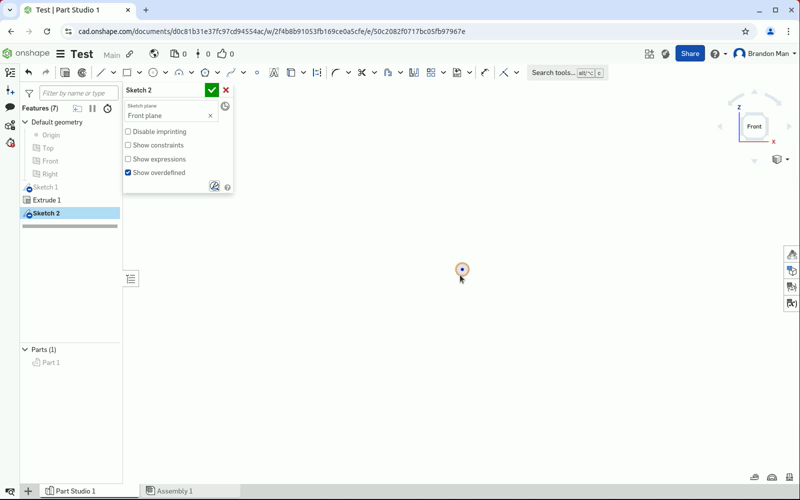
scroll(6)
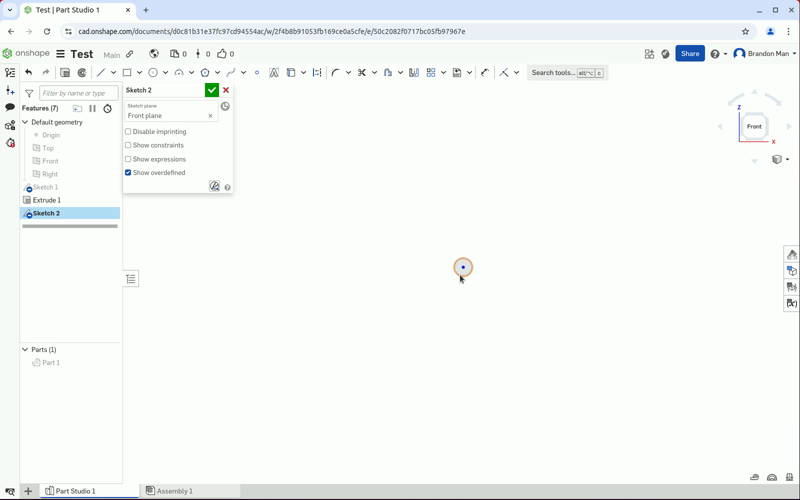
scroll(6)
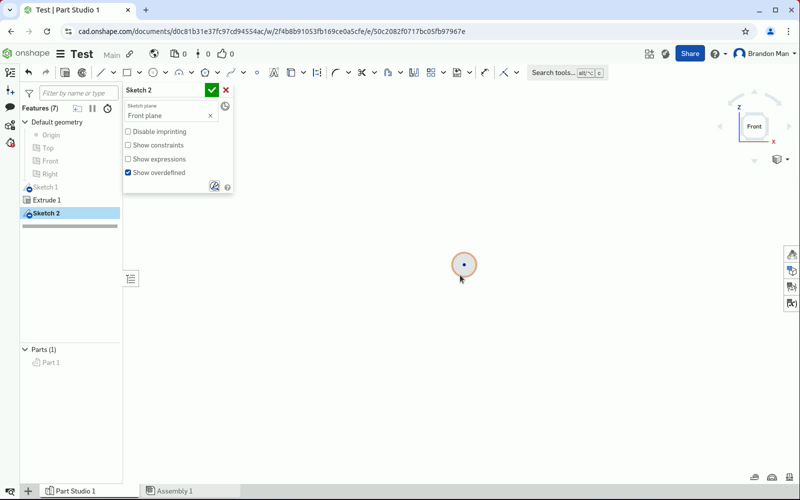
scroll(6)
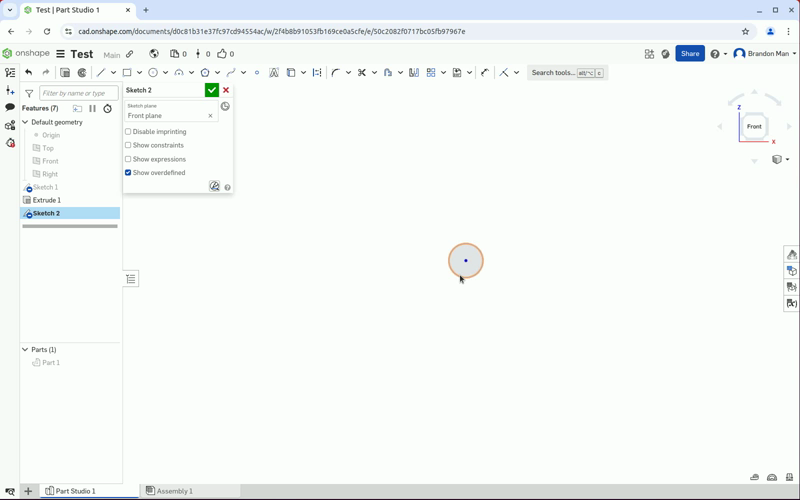
scroll(6)
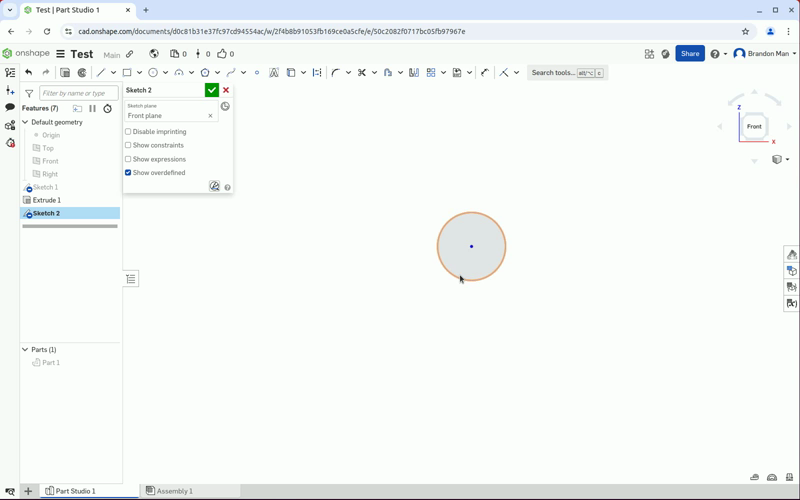
click(460, 274)
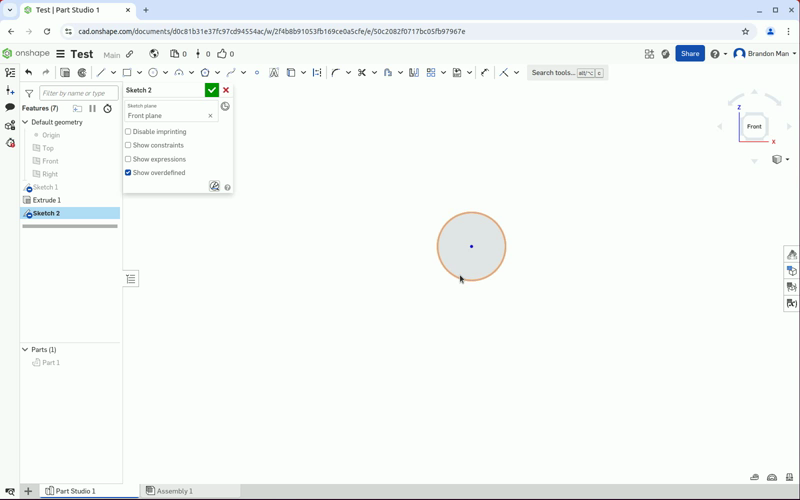
scroll(-6)
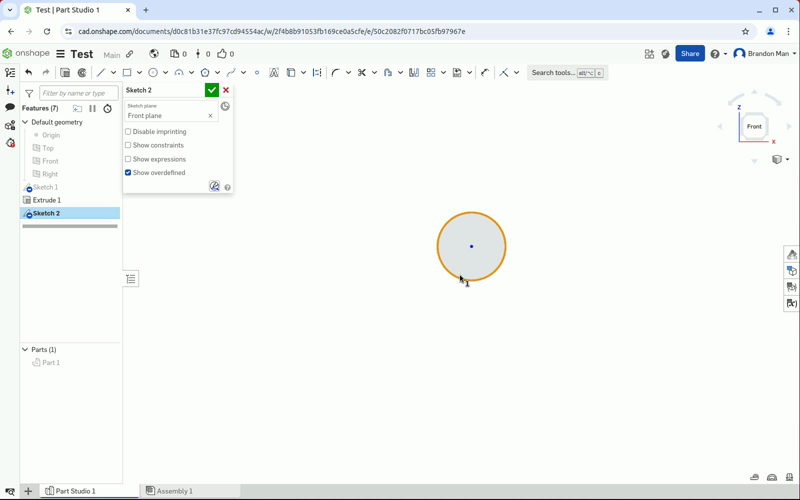
scroll(-6)
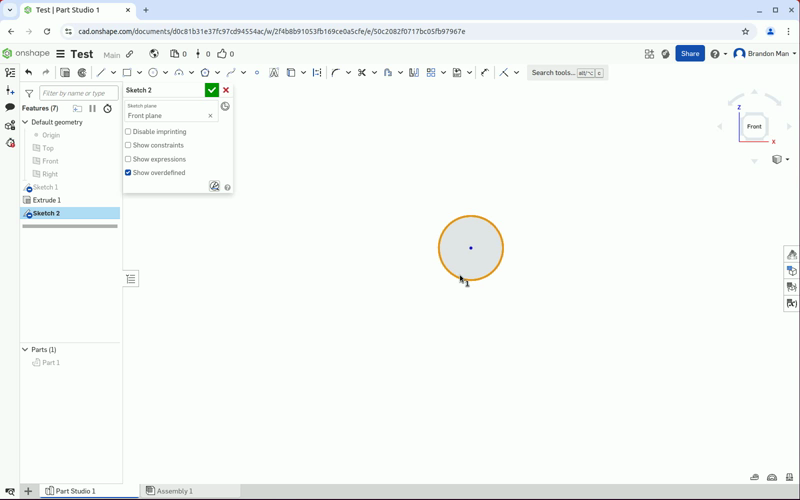
scroll(-6)
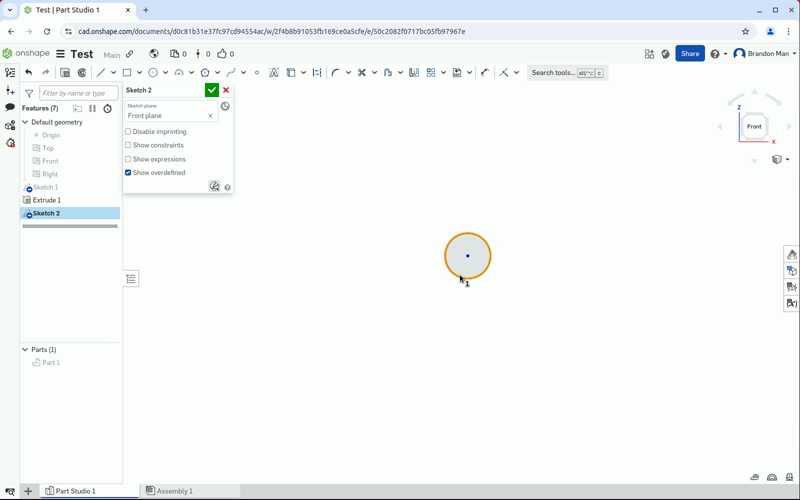
scroll(-6)
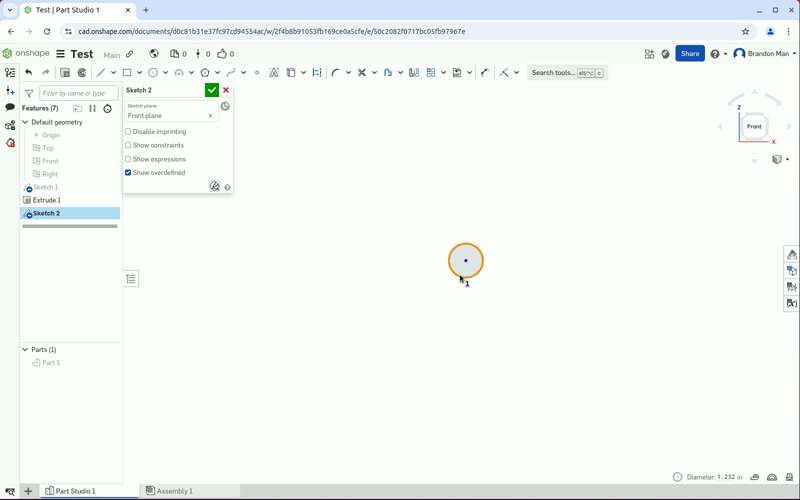
scroll(-6)
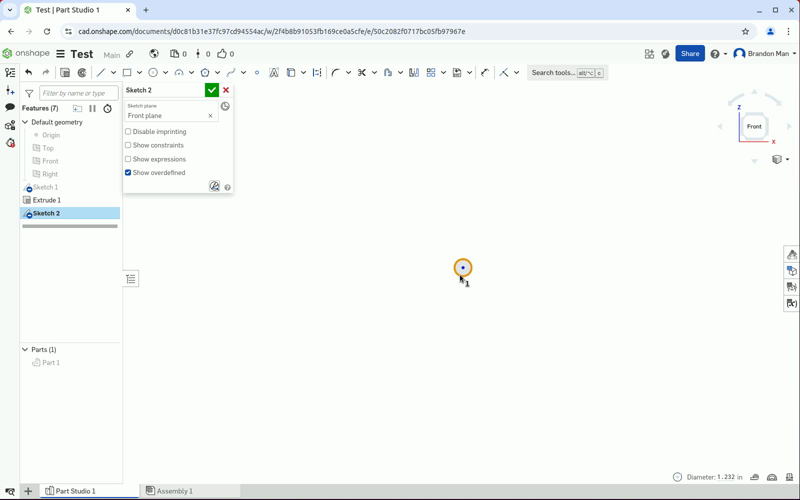
scroll(-6)
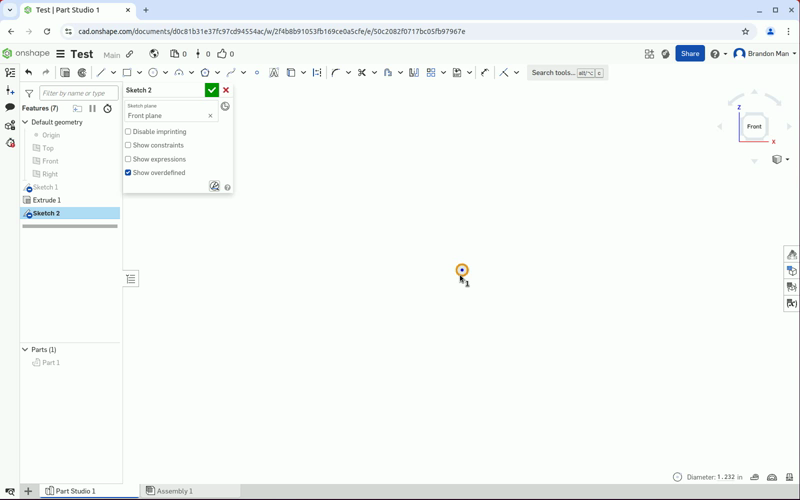
scroll(-6)
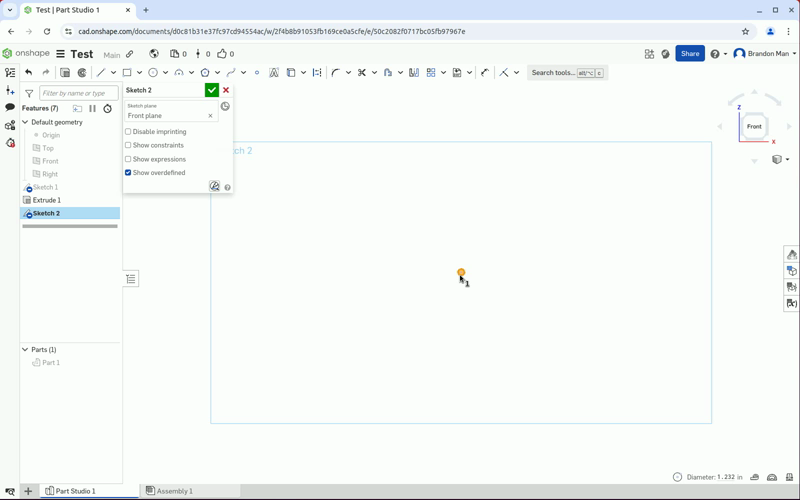
mouse_move(73, 352)
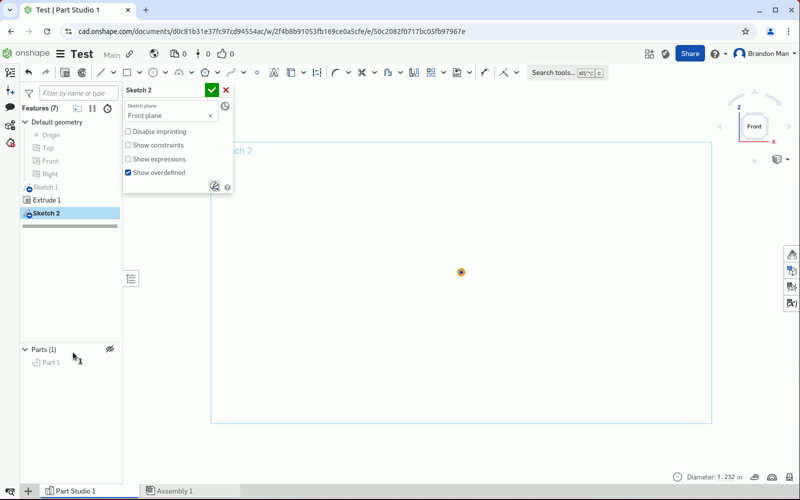
key(shift+y)
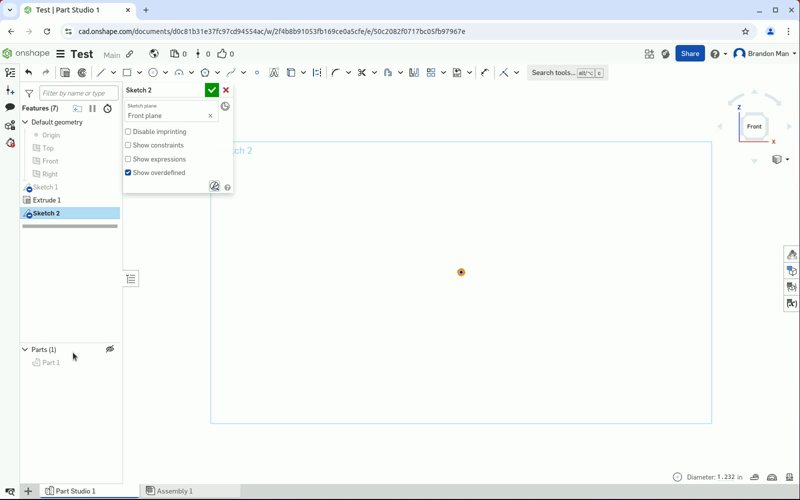
key(shift+e)
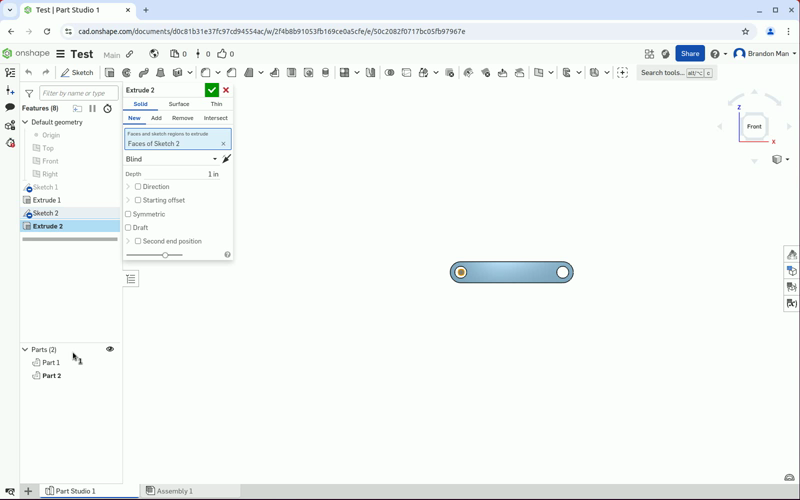
mouse_move(143, 106)
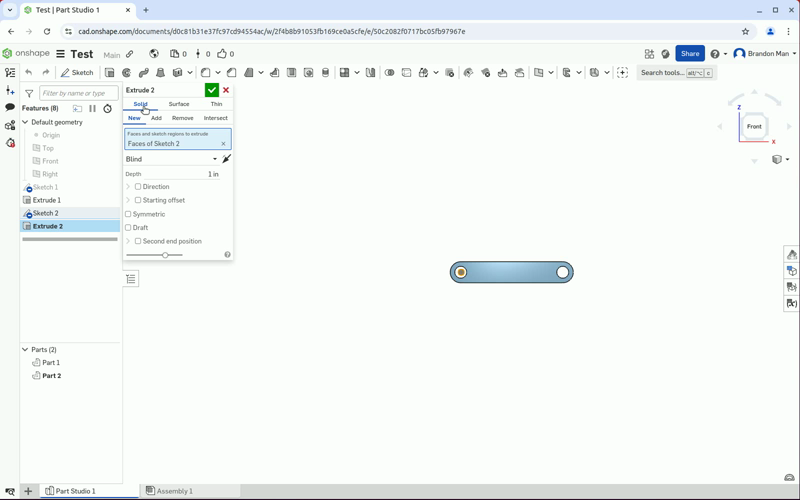
click(143, 106)
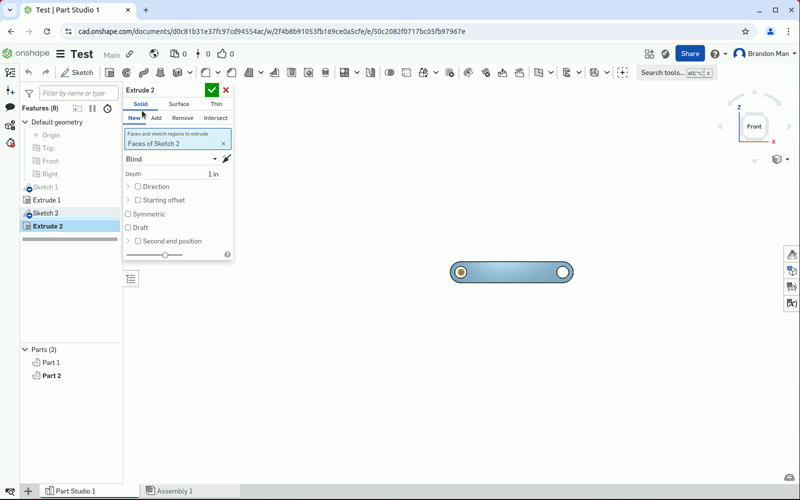
mouse_move(137, 120)
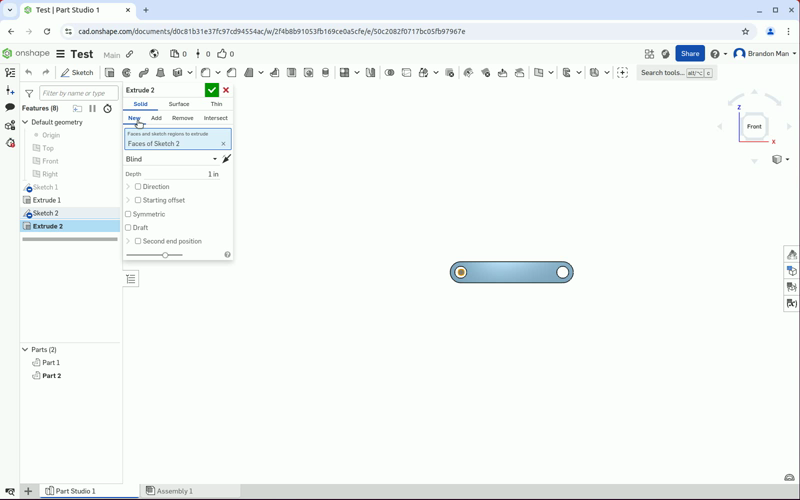
click(137, 120)
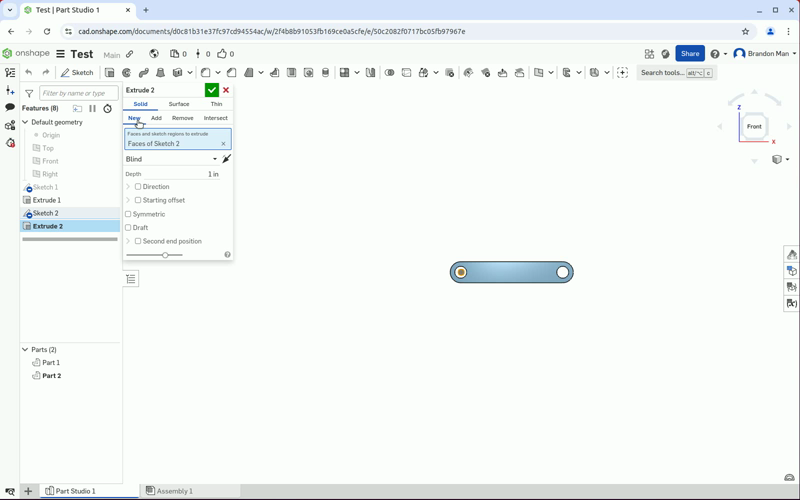
key(tab, 4)
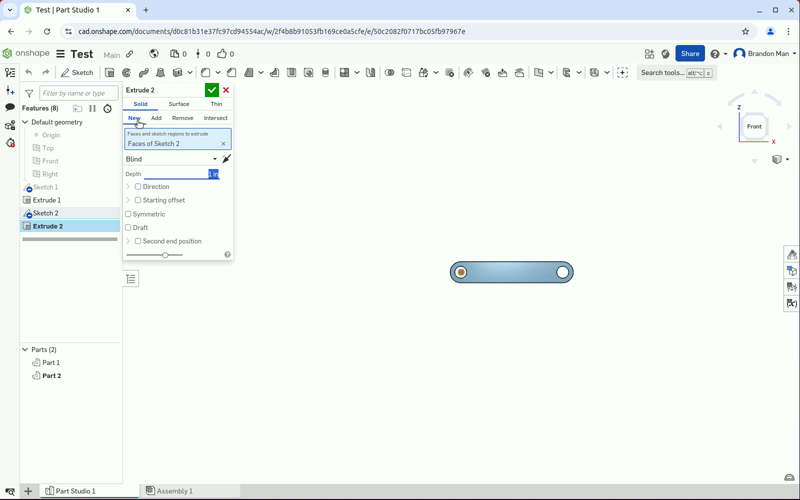
text(2.648)
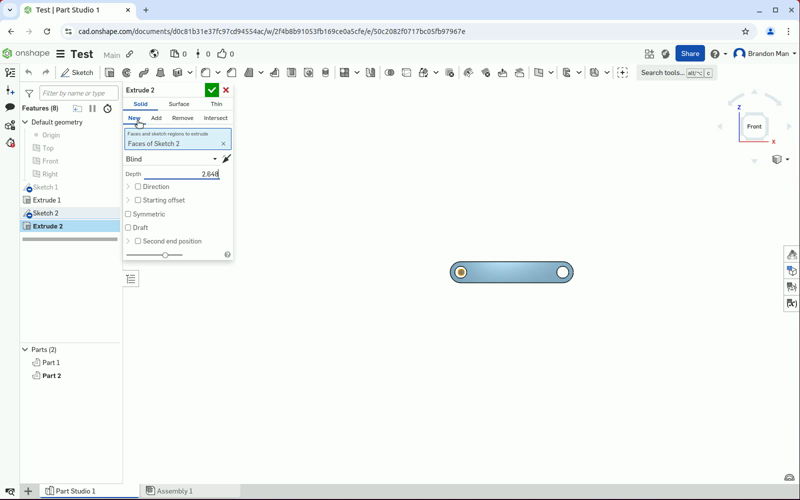
key(enter)
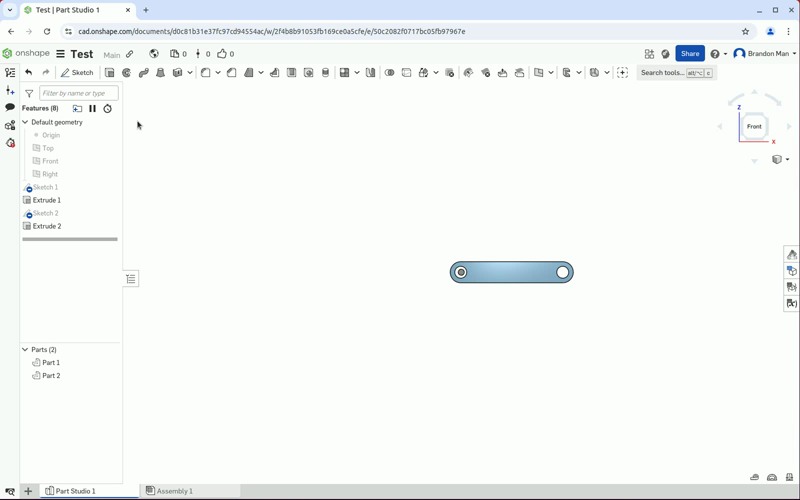
key(shift+h)
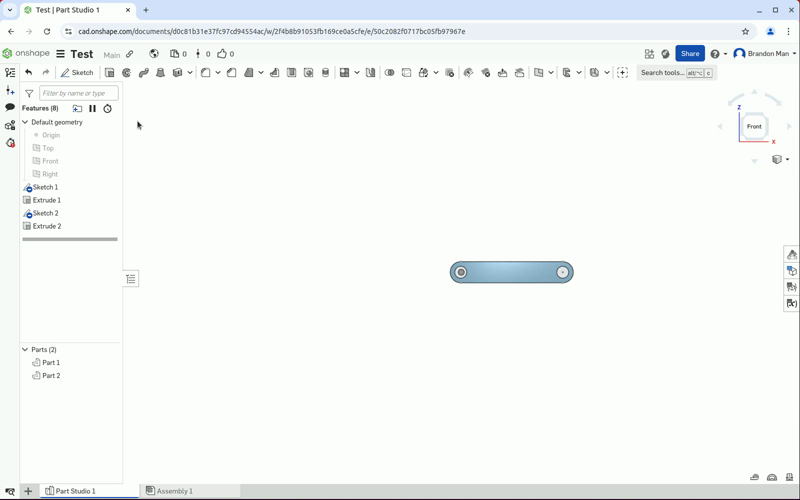
key(shift+h)
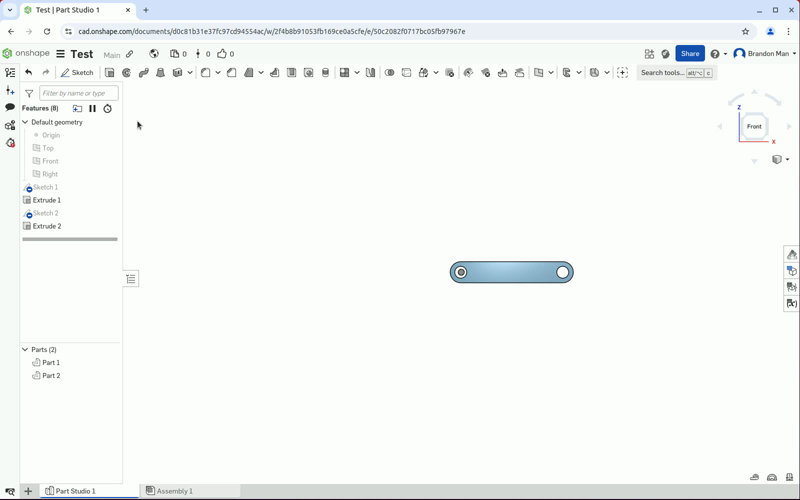
mouse_move(73, 189)
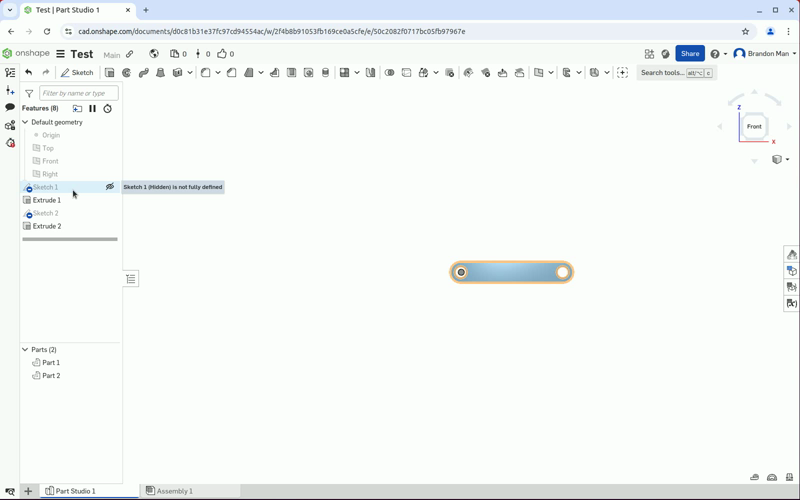
click(73, 189)
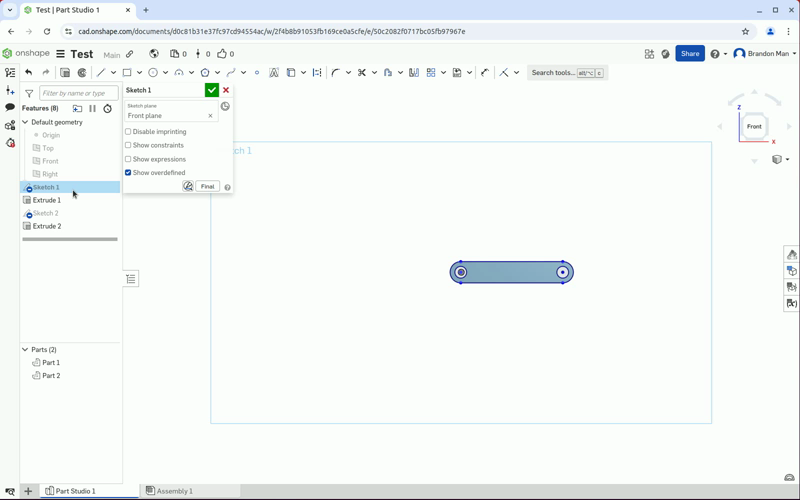
mouse_move(229, 92)
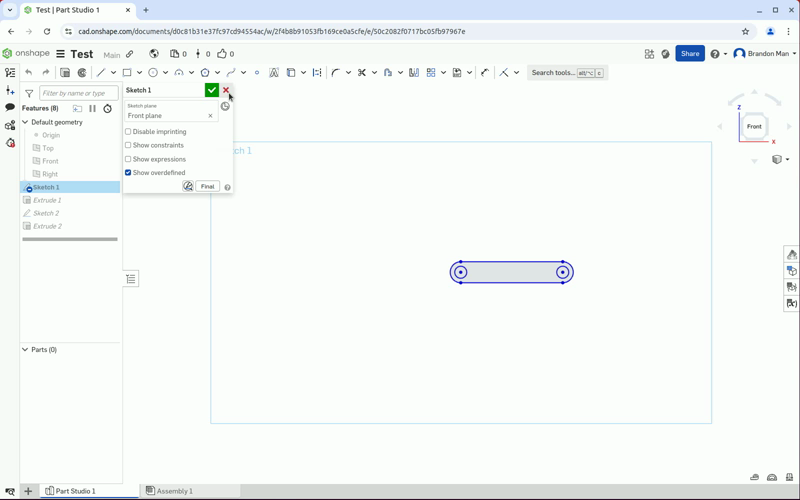
click(229, 92)
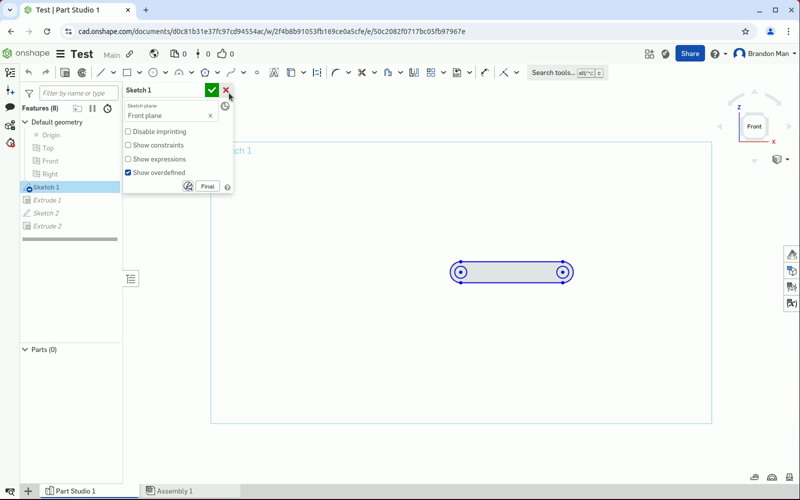
key(shift+s)
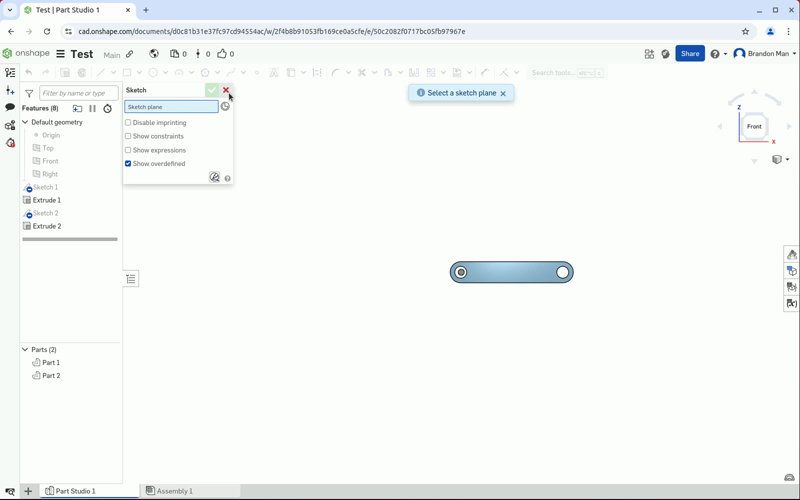
mouse_move(73, 163)
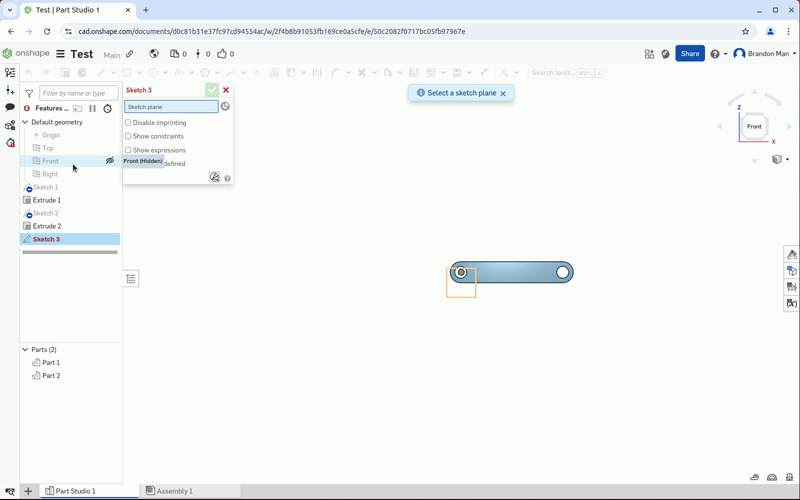
click(73, 163)
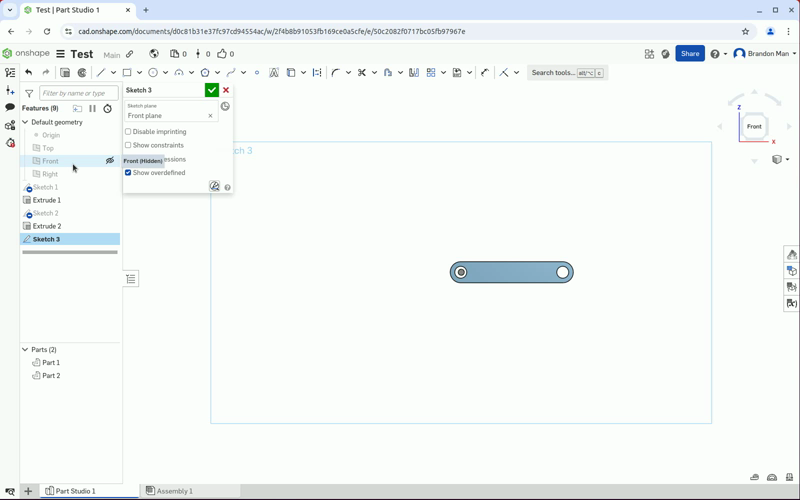
mouse_move(73, 352)
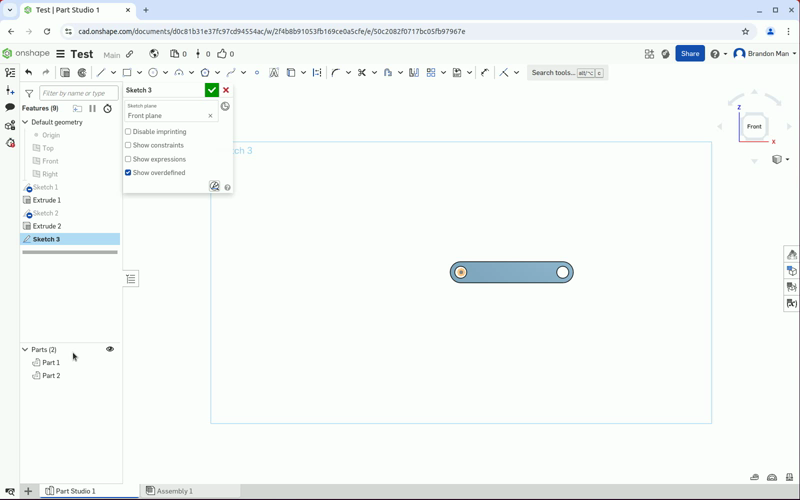
key(y)
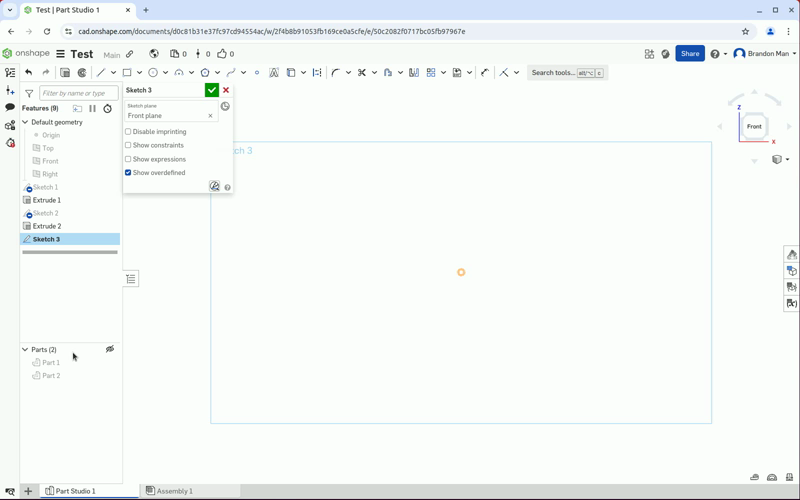
key(c)
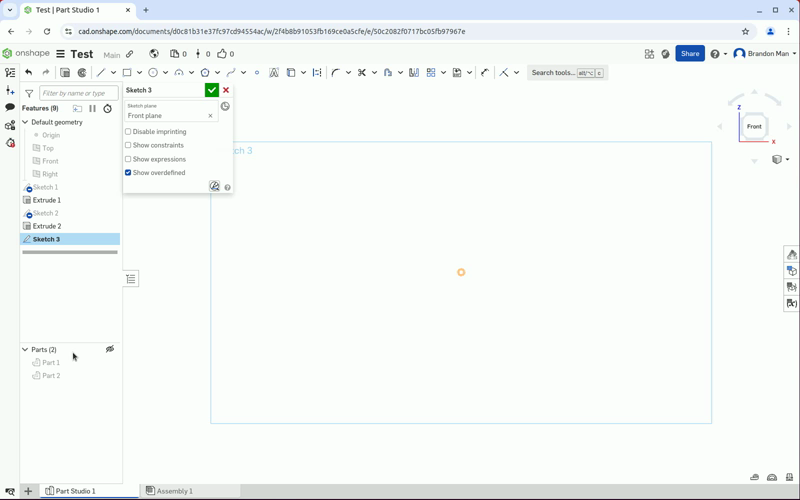
key_down(shift)
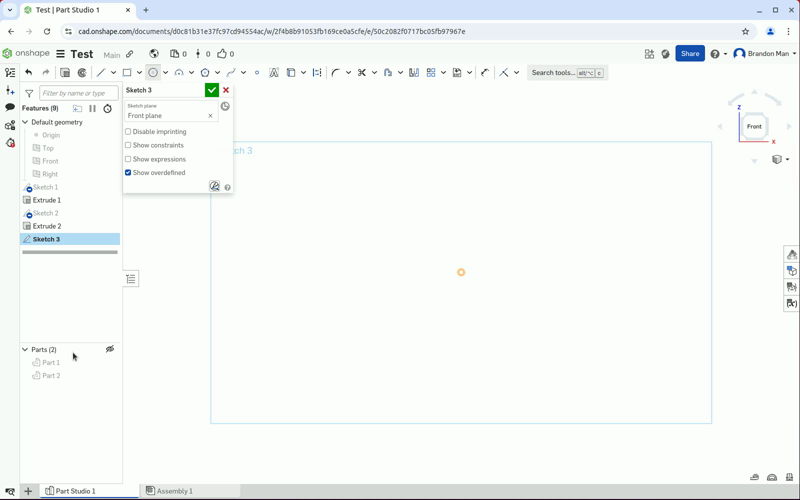
mouse_move(563, 272)
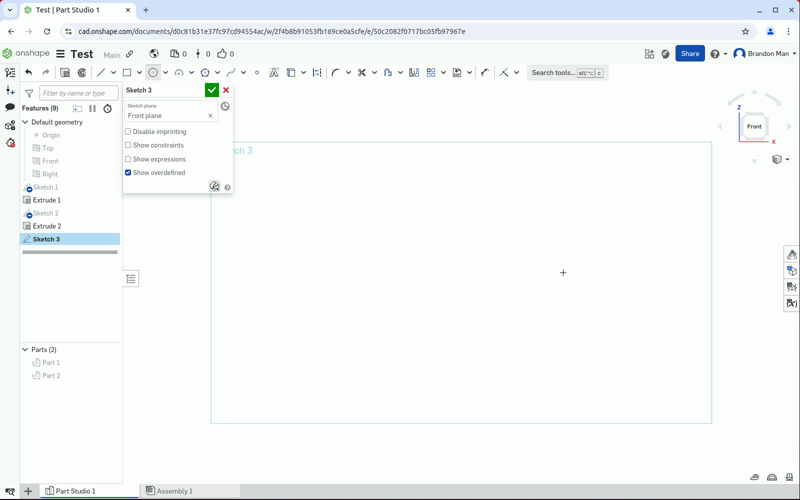
click(563, 272)
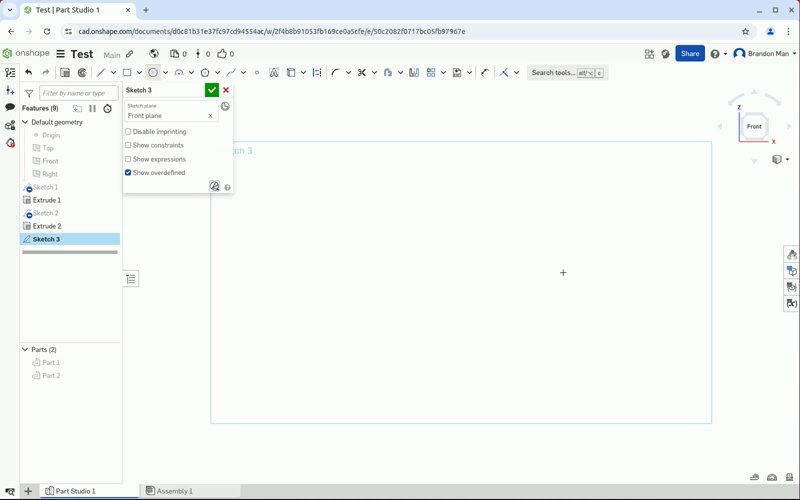
key_up(shift)
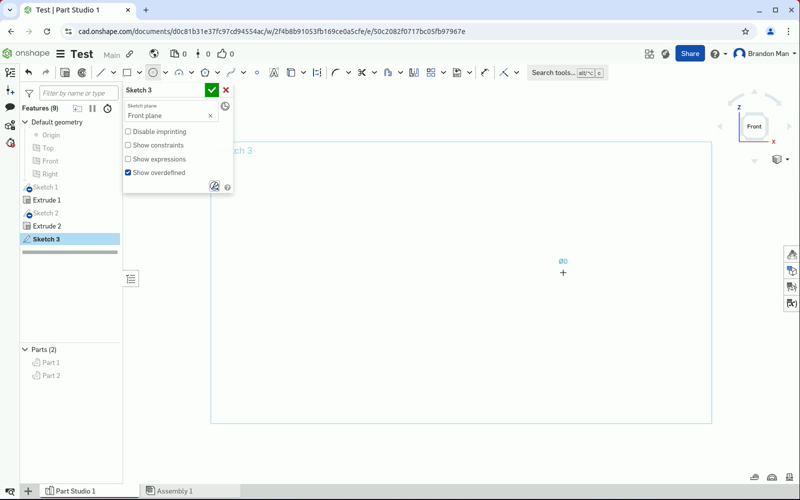
mouse_move(566, 272)
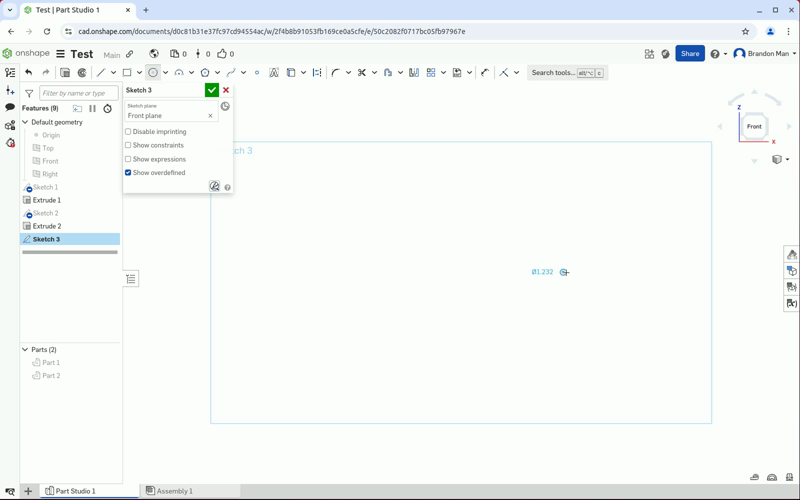
click(566, 272)
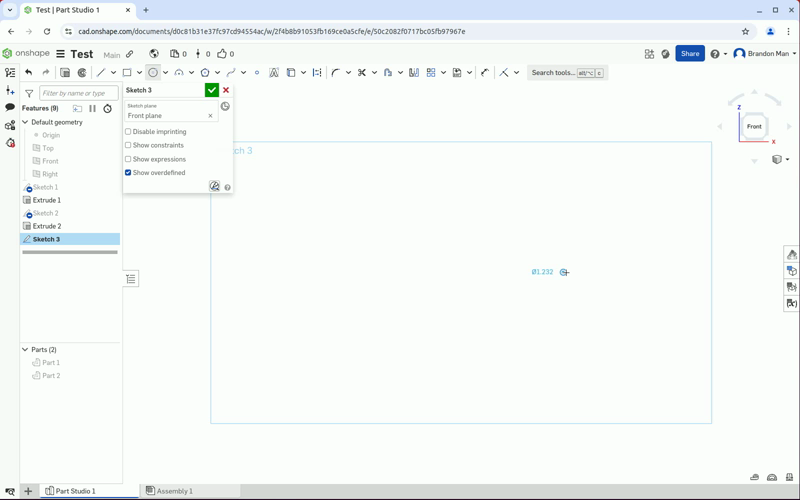
key(esc)
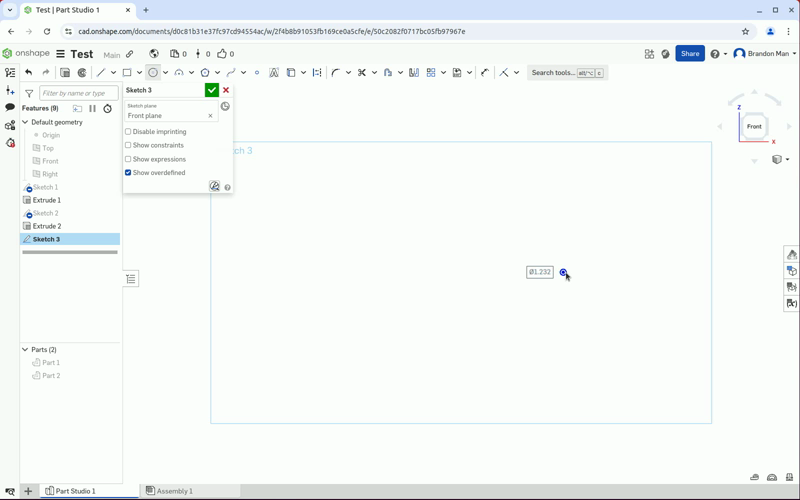
mouse_move(562, 274)
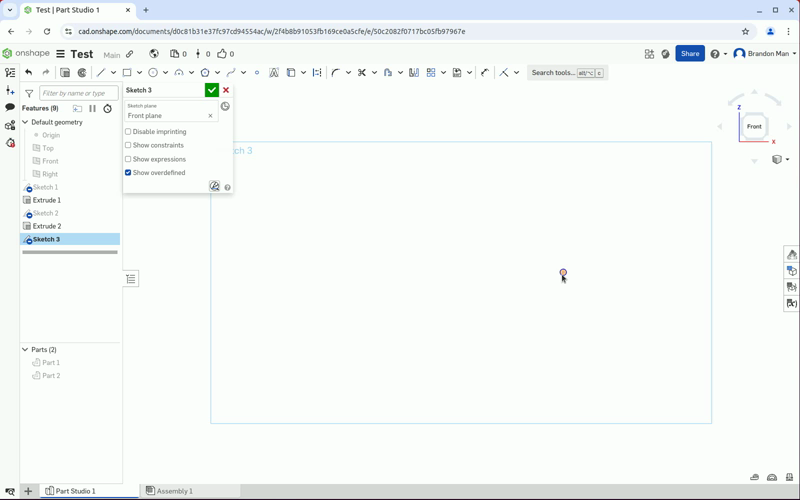
scroll(6)
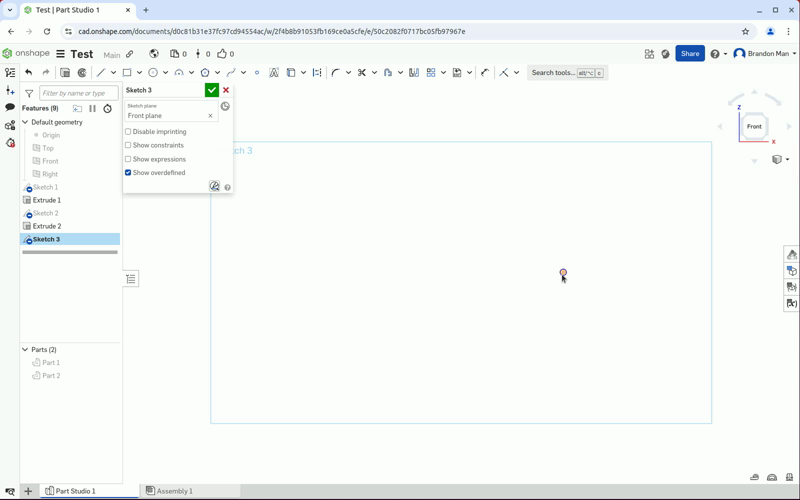
scroll(6)
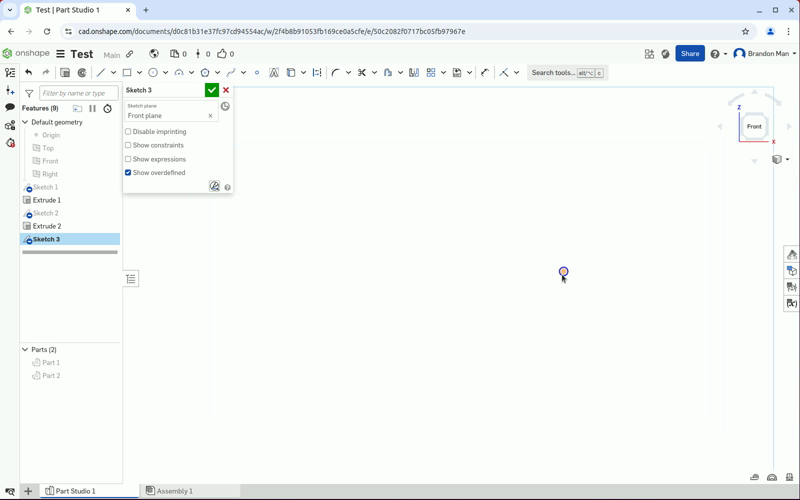
scroll(6)
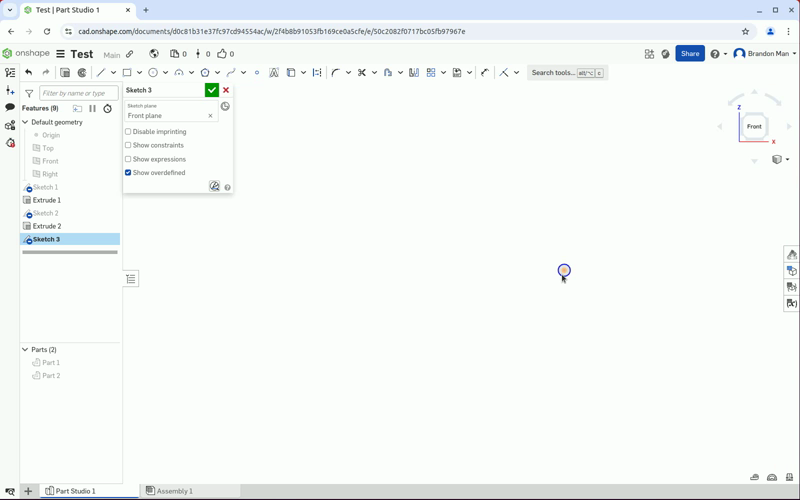
scroll(6)
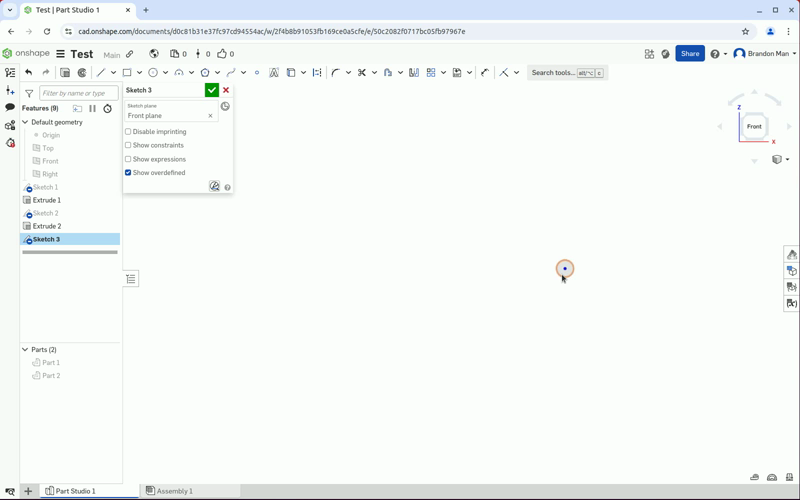
scroll(6)
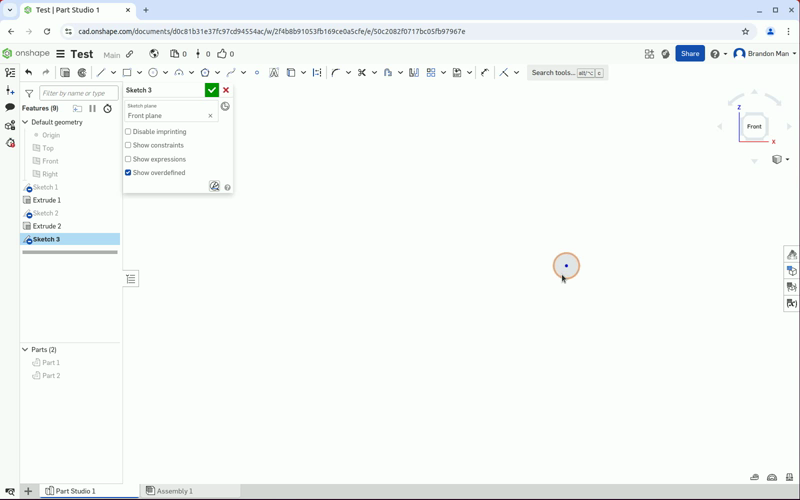
scroll(6)
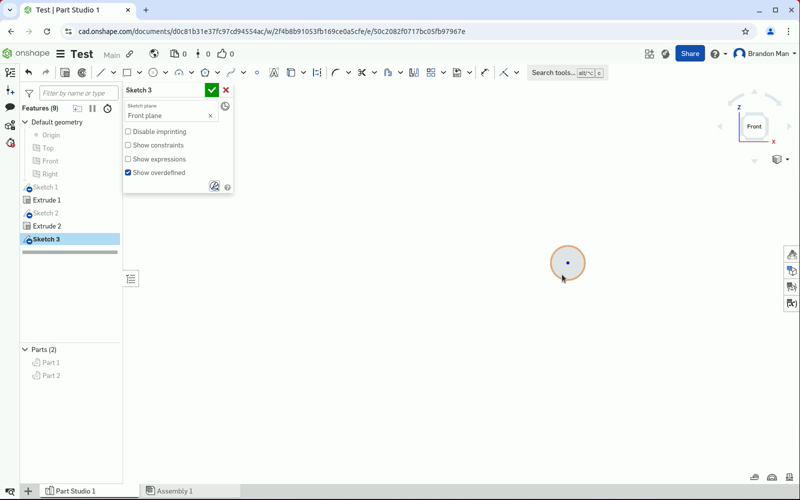
scroll(6)
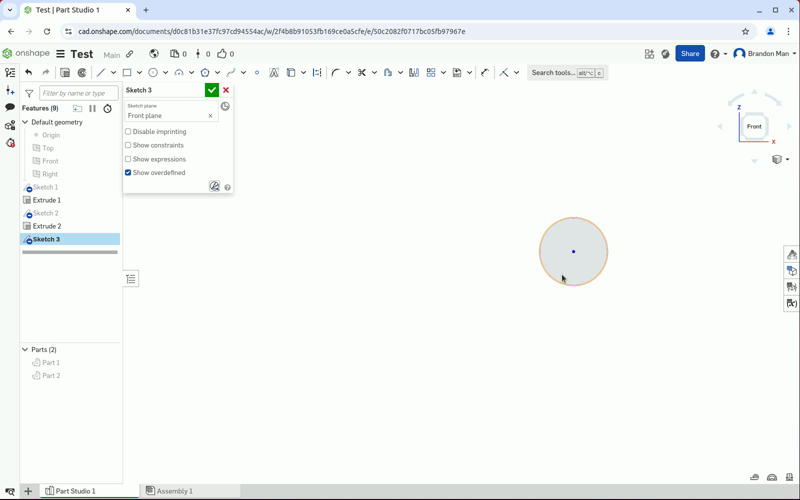
click(562, 274)
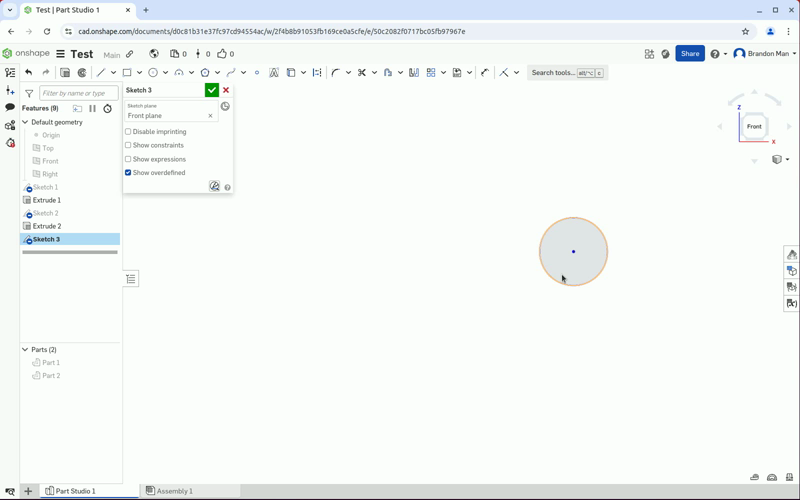
scroll(-6)
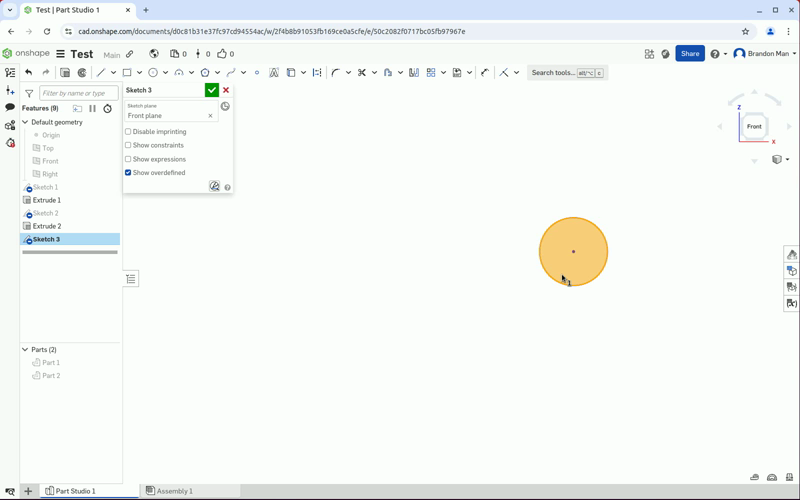
scroll(-6)
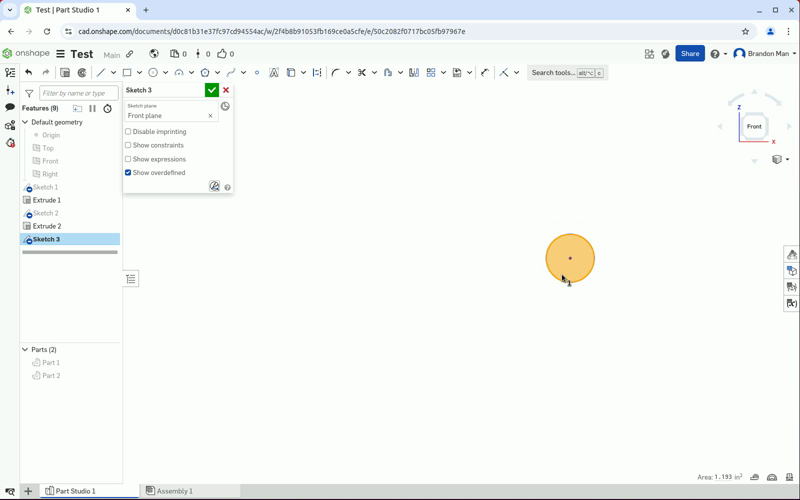
scroll(-6)
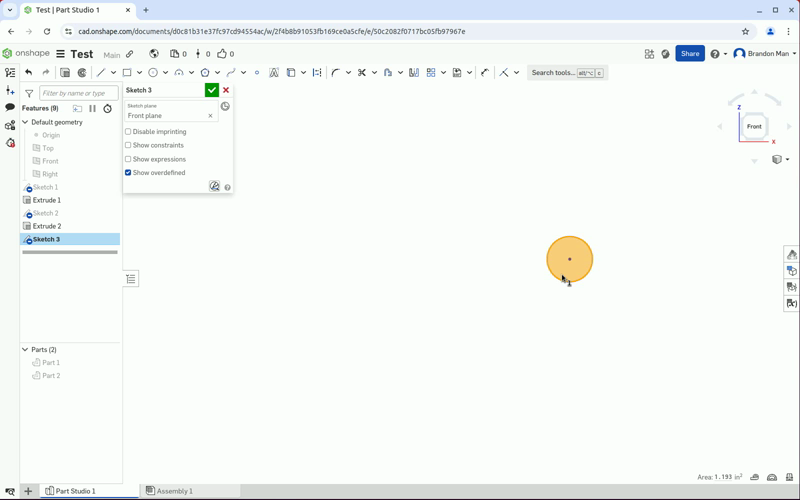
scroll(-6)
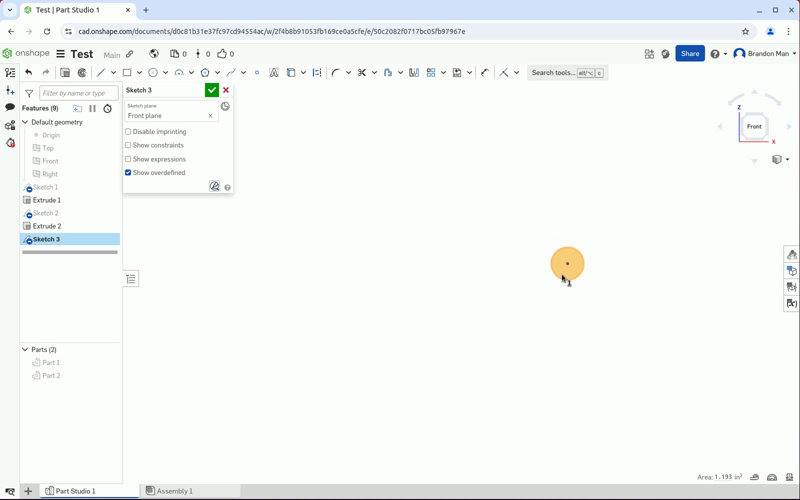
scroll(-6)
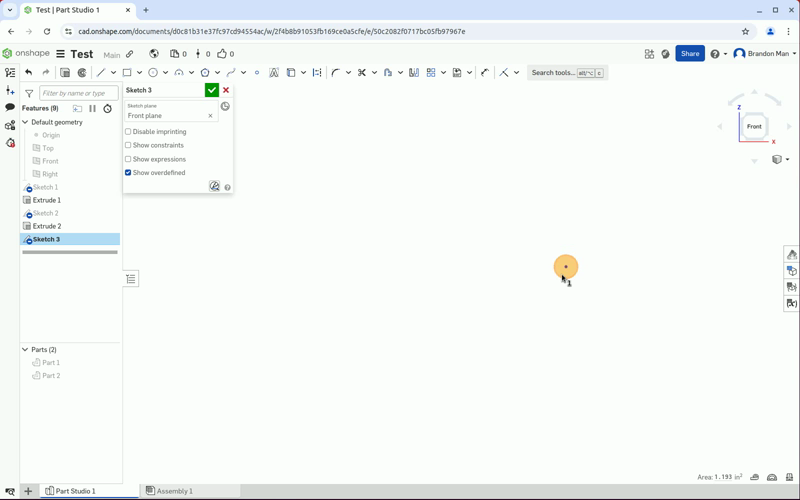
scroll(-6)
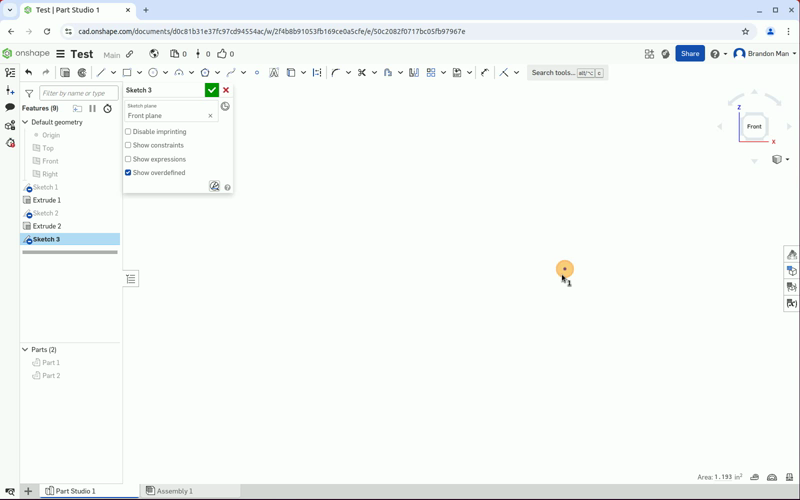
scroll(-6)
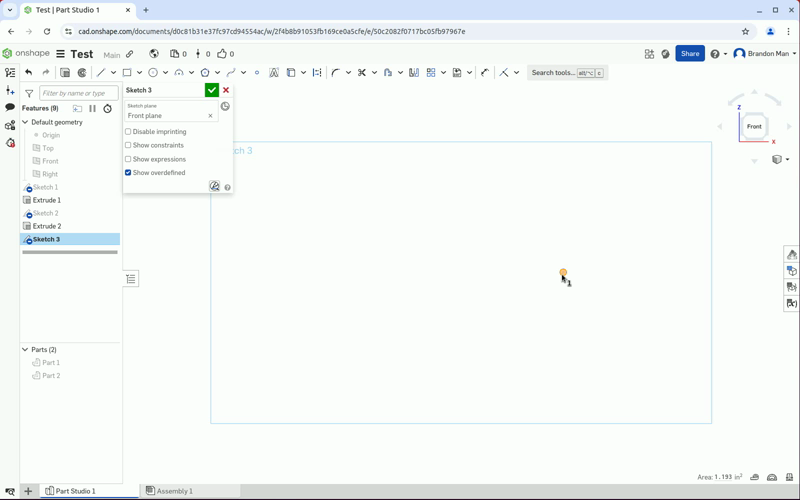
mouse_move(73, 352)
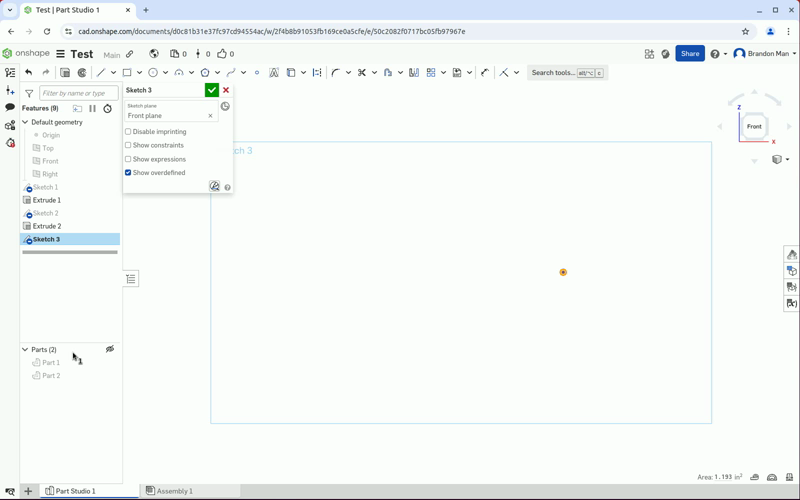
key(shift+y)
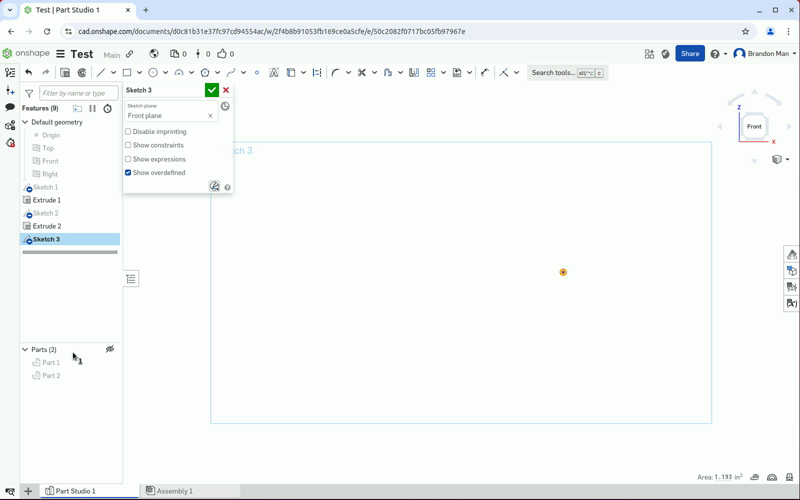
key(shift+e)
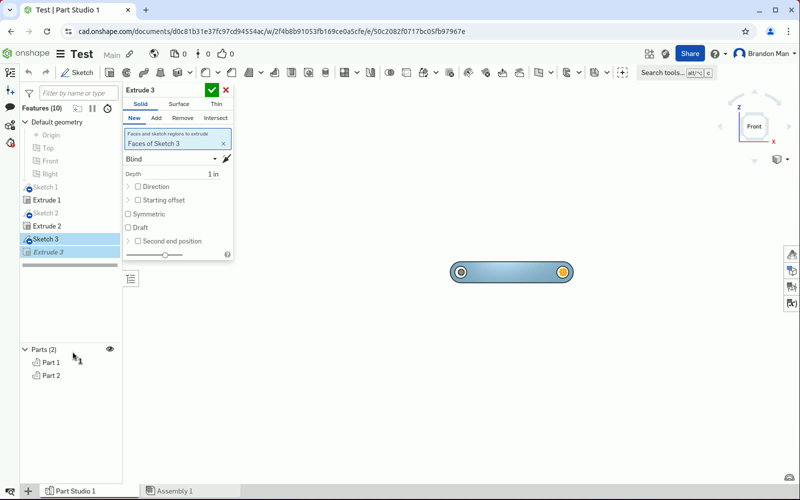
mouse_move(143, 106)
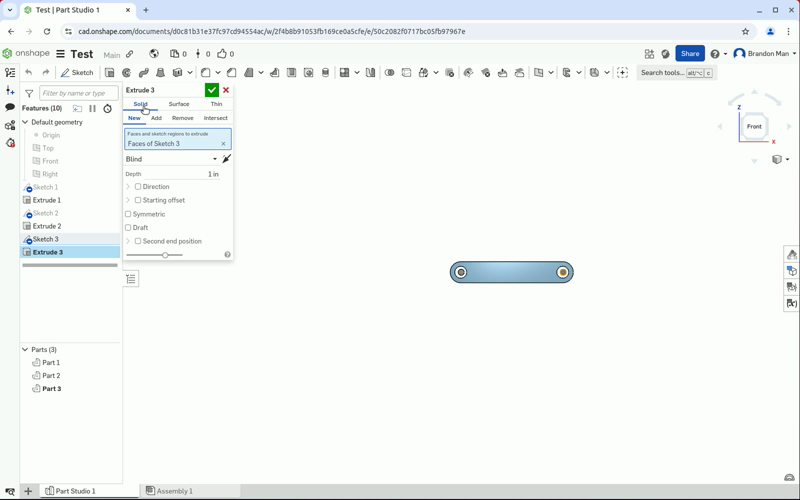
click(143, 106)
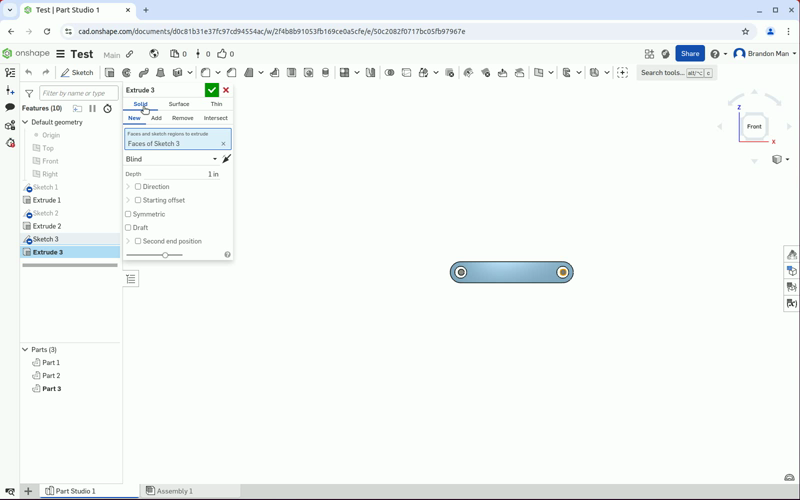
mouse_move(137, 120)
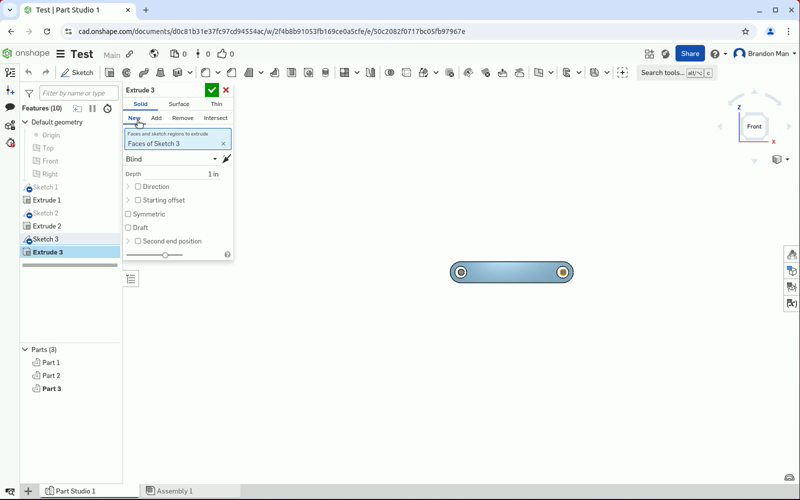
click(137, 120)
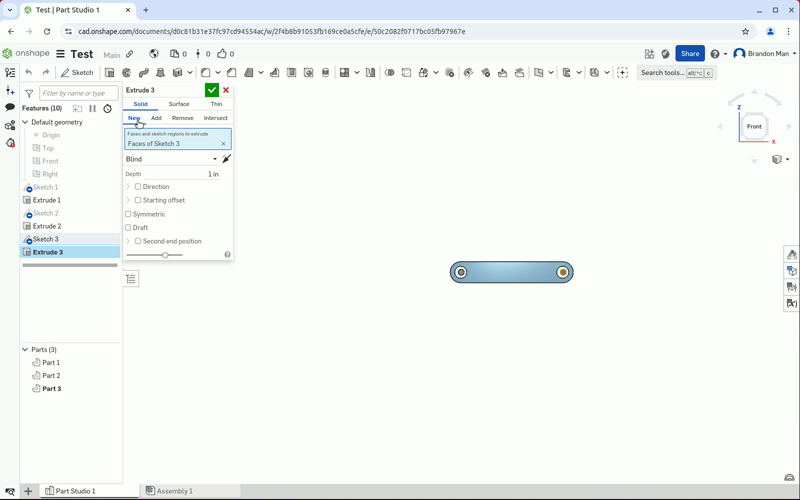
key(tab, 4)
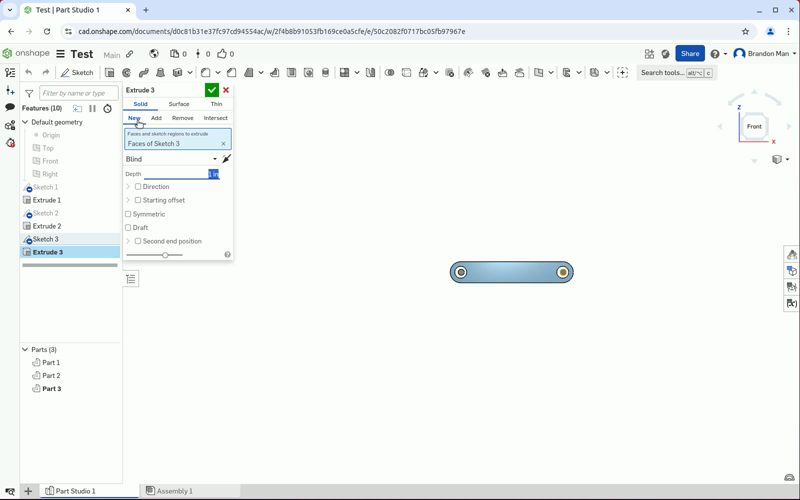
text(2.648)
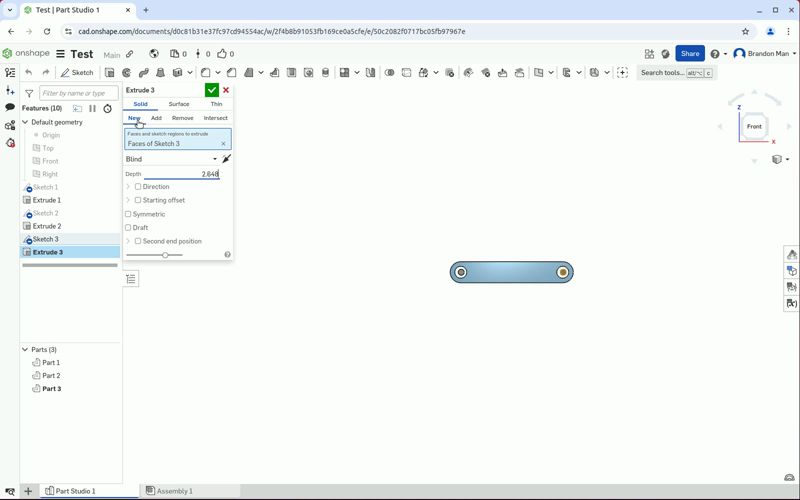
key(enter)
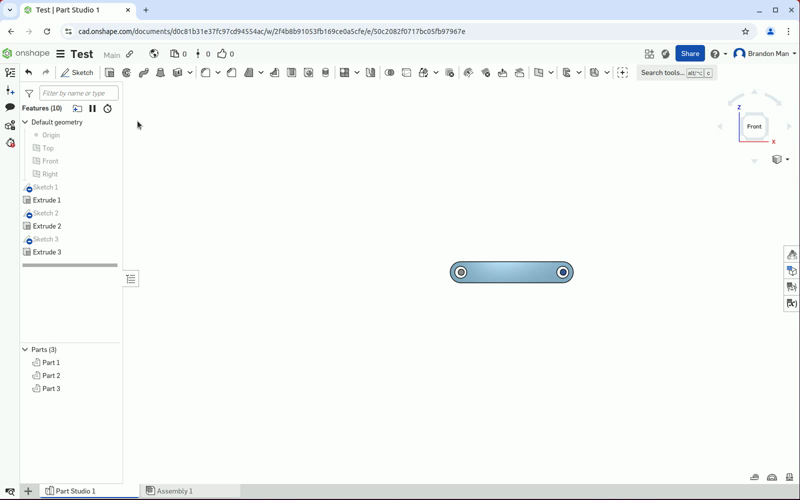
key(shift+h)
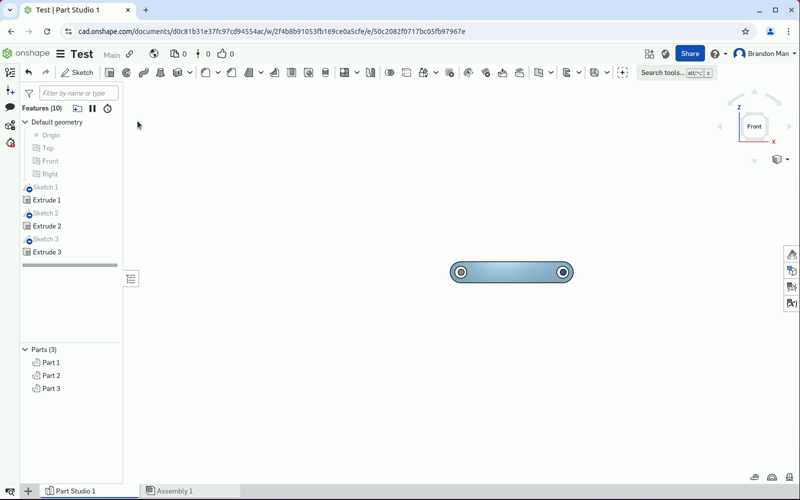
key(shift+h)
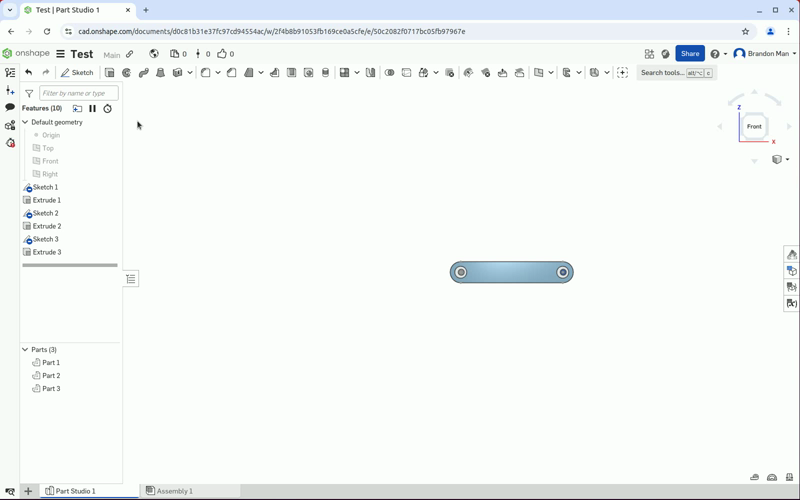
key(shift+7)
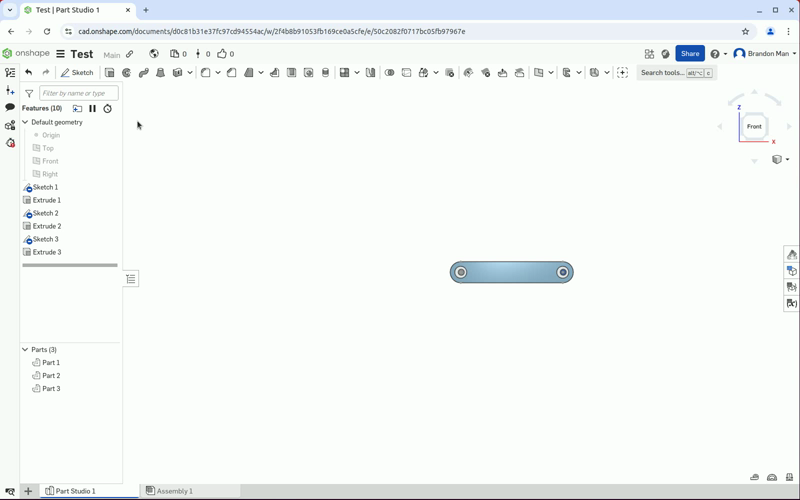
key(left, 2)
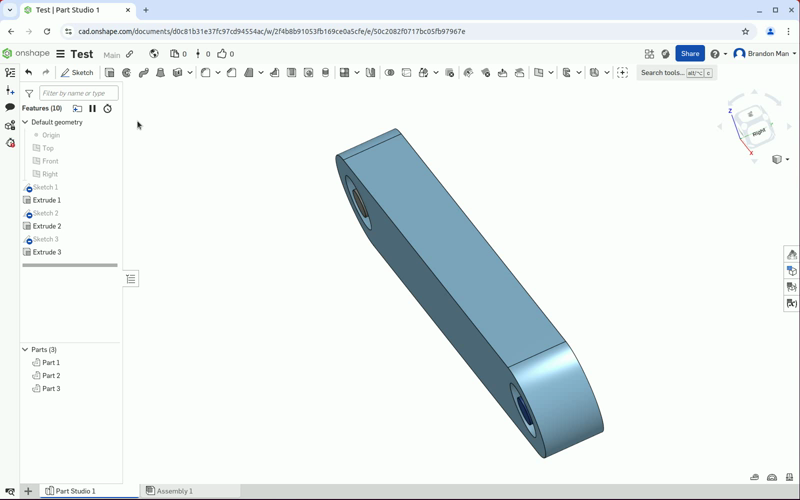
key(down, 2)
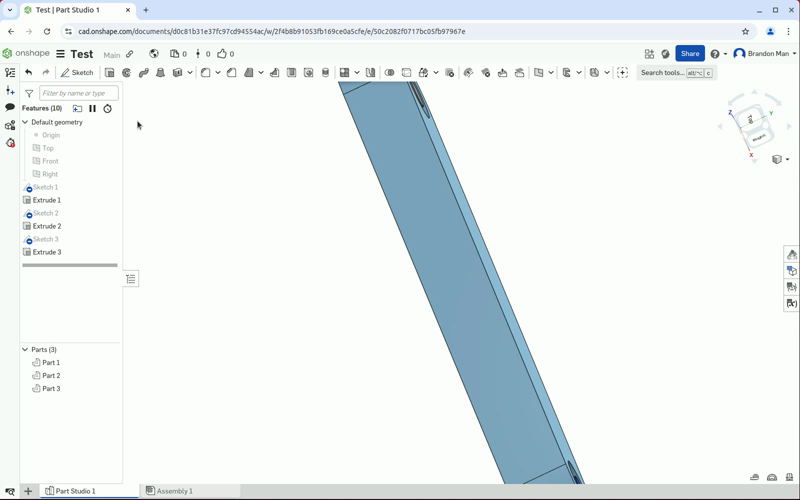
key(up, 2)
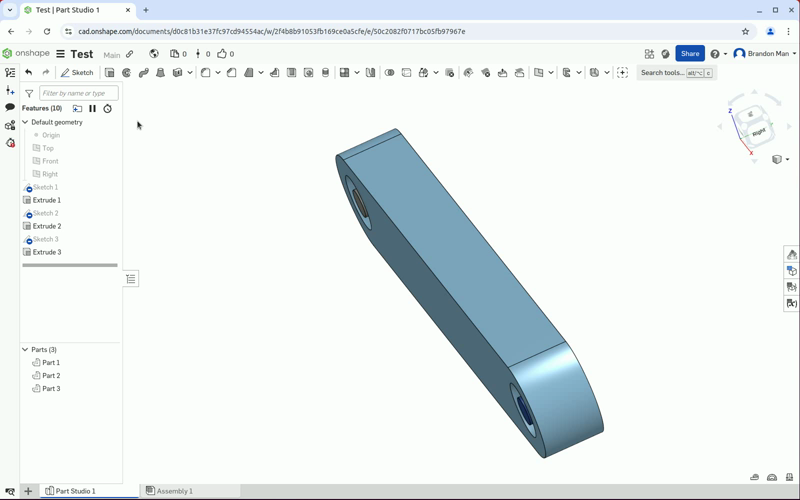
key(right, 2)
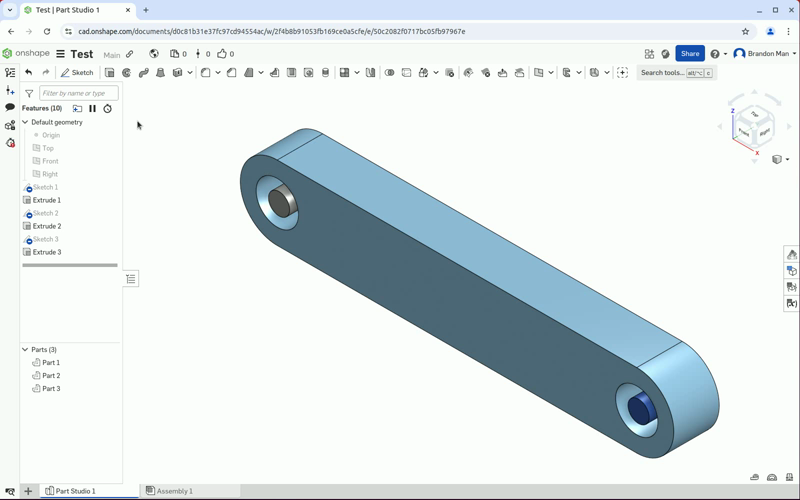
mouse_move(73, 189)
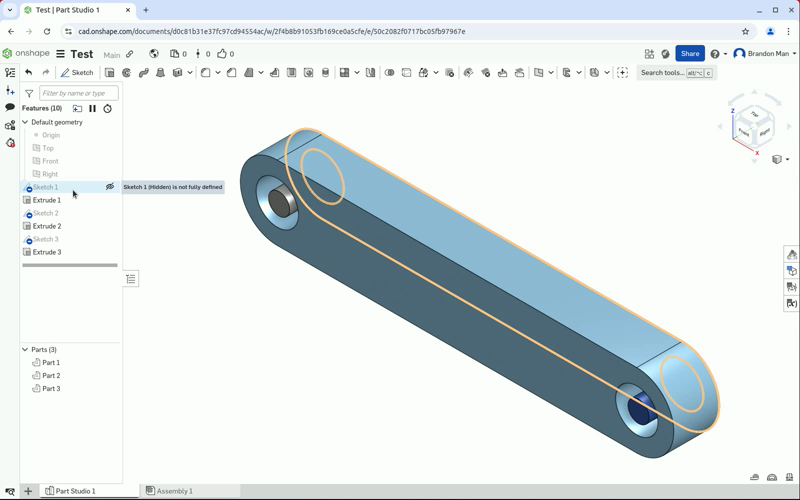
click(73, 189)